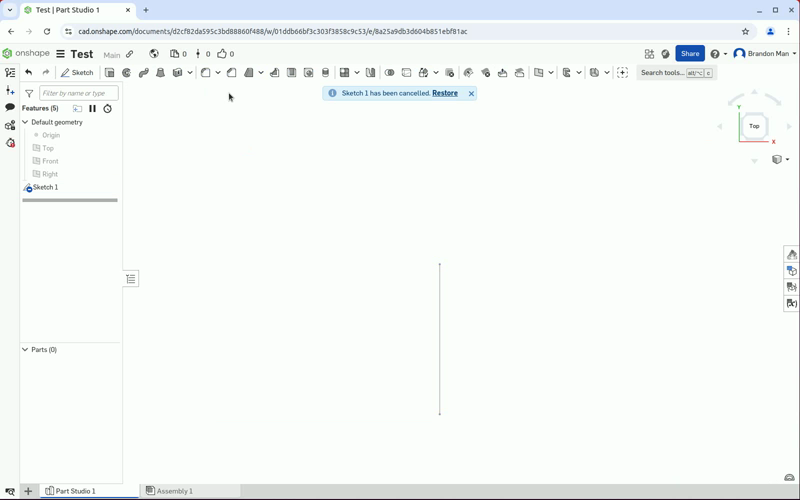
key(shift+h)
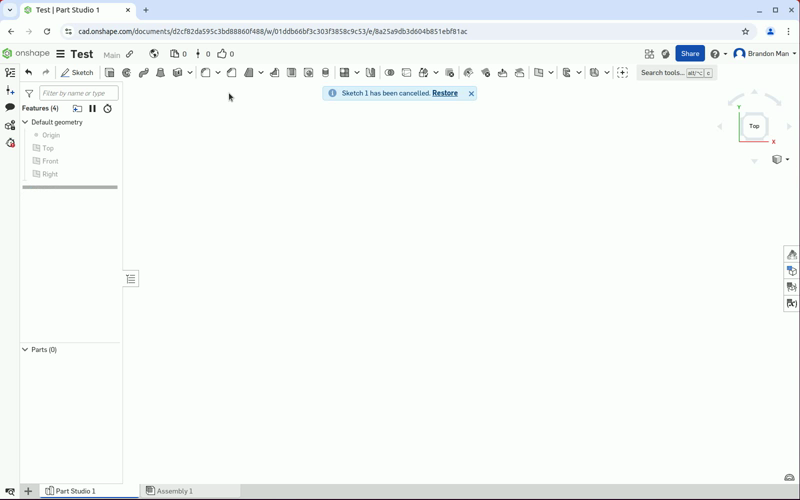
key(shift+s)
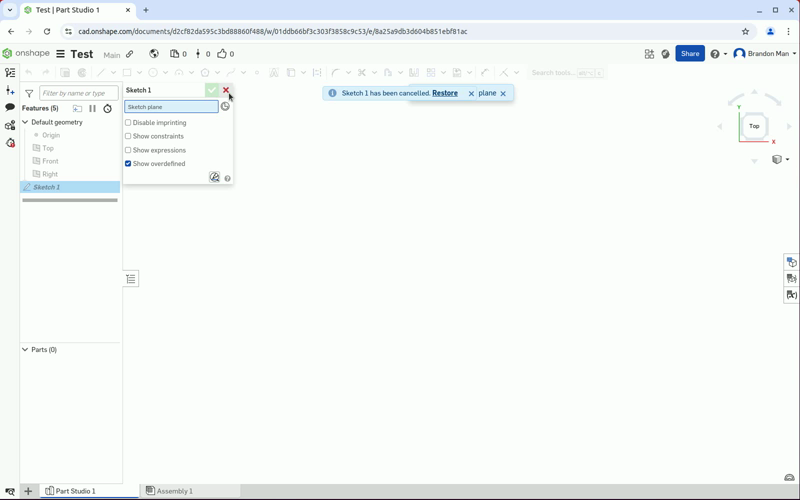
mouse_move(73, 150)
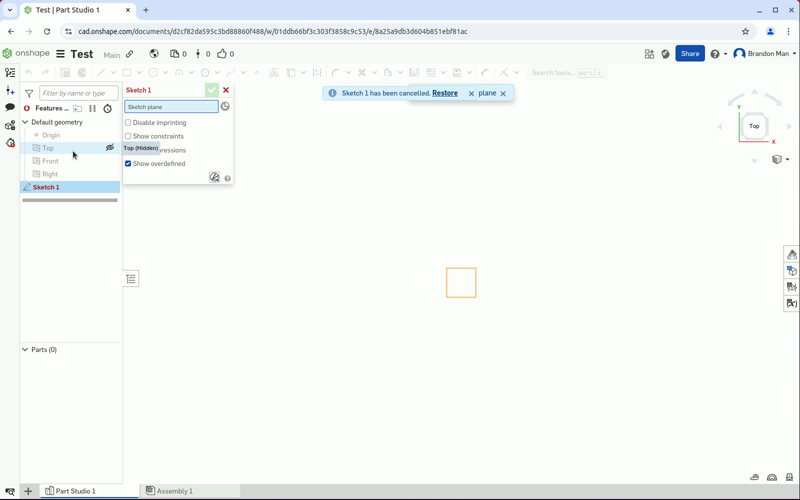
click(73, 150)
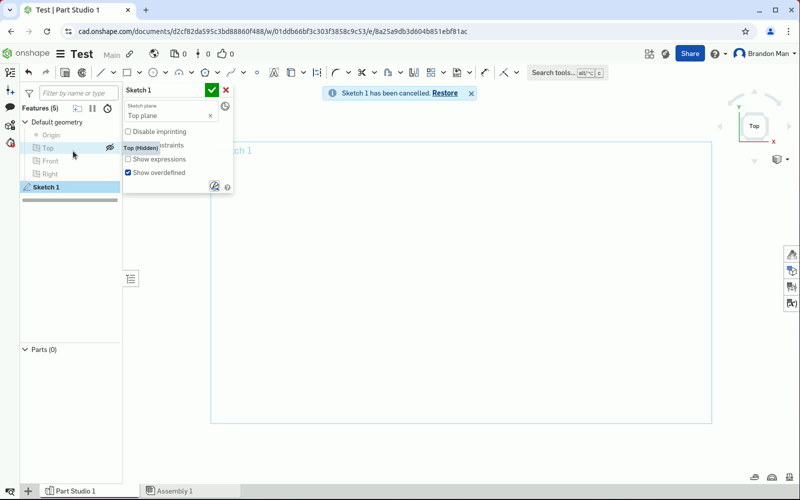
mouse_move(73, 352)
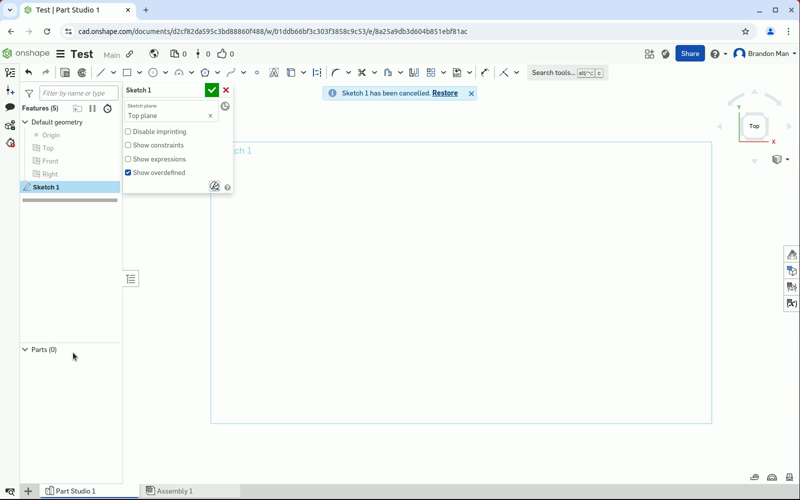
key(y)
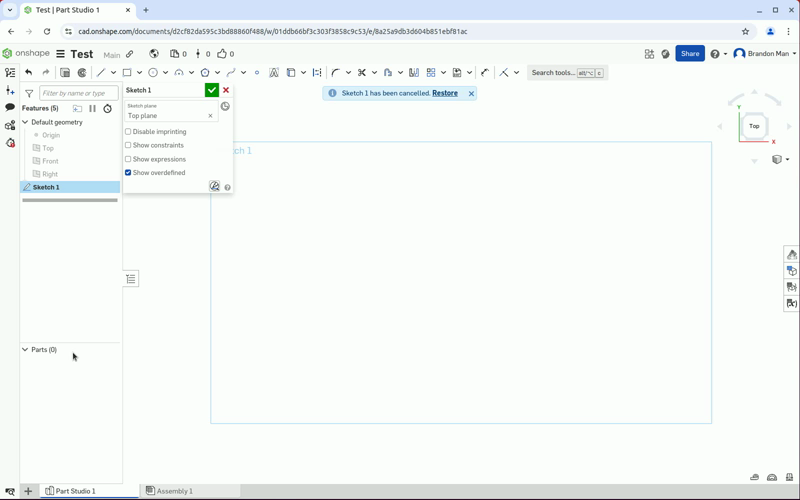
key(c)
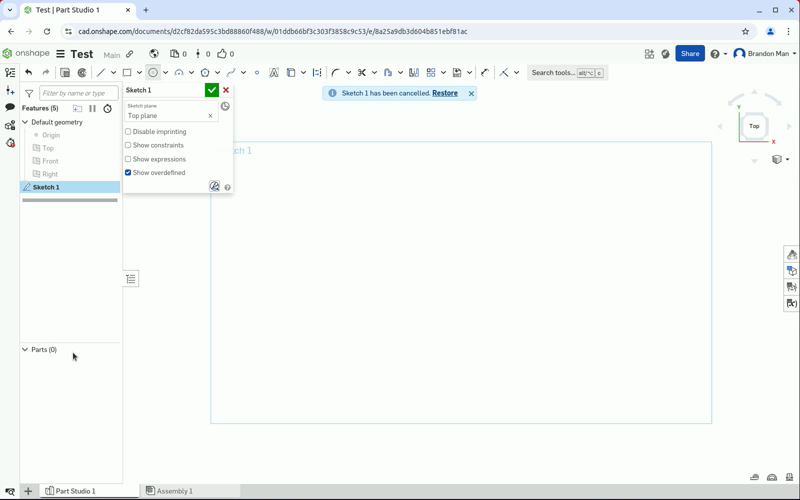
key_down(shift)
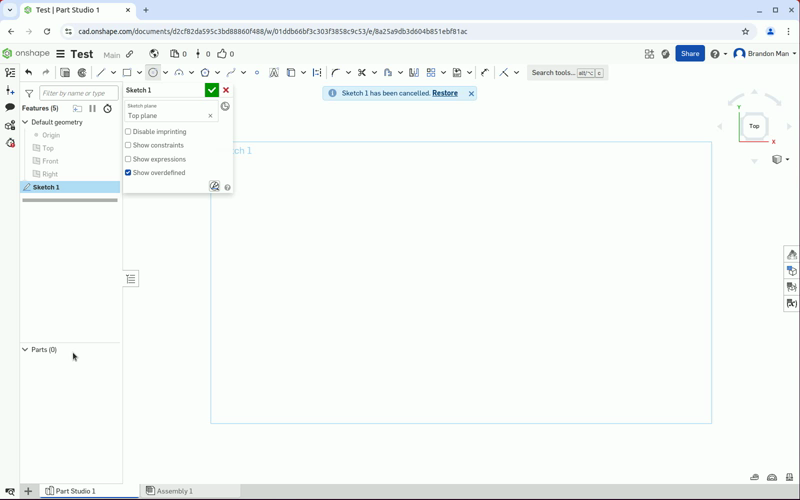
mouse_move(461, 282)
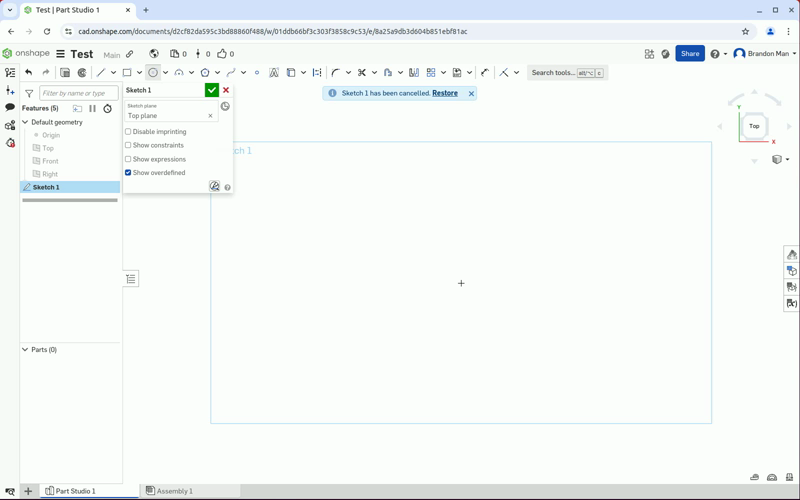
click(461, 282)
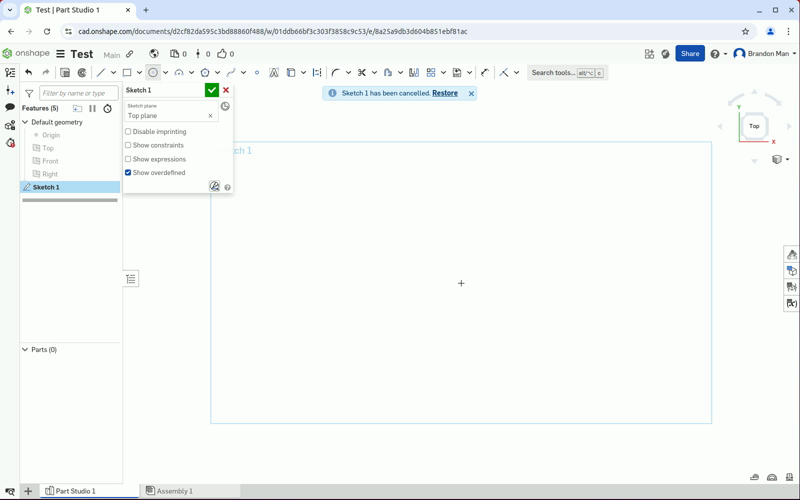
key_up(shift)
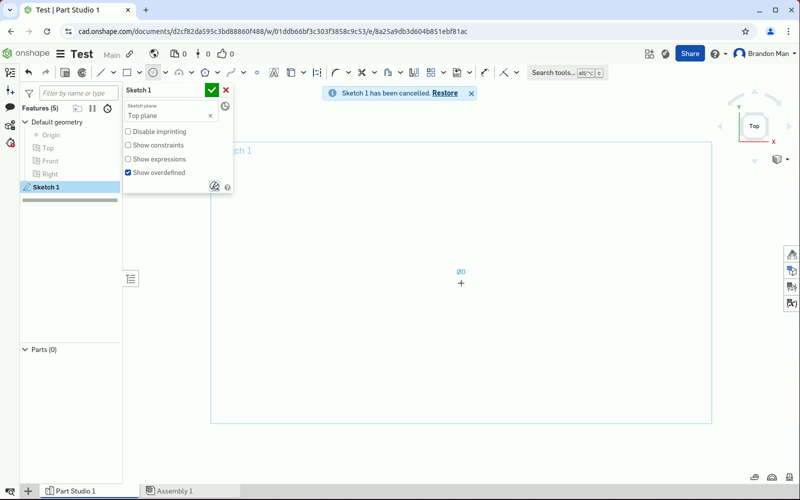
mouse_move(481, 282)
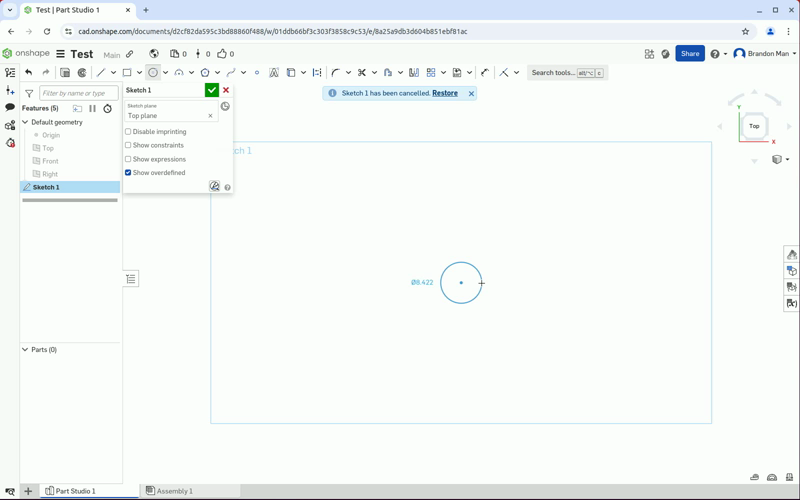
click(481, 282)
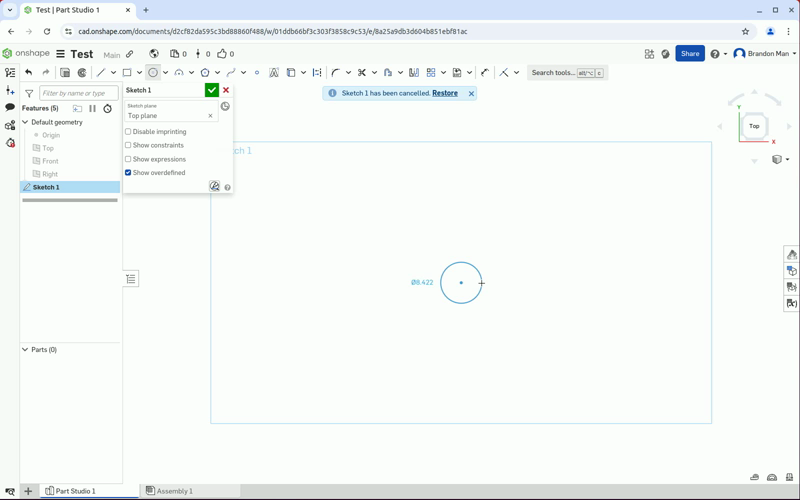
key(esc)
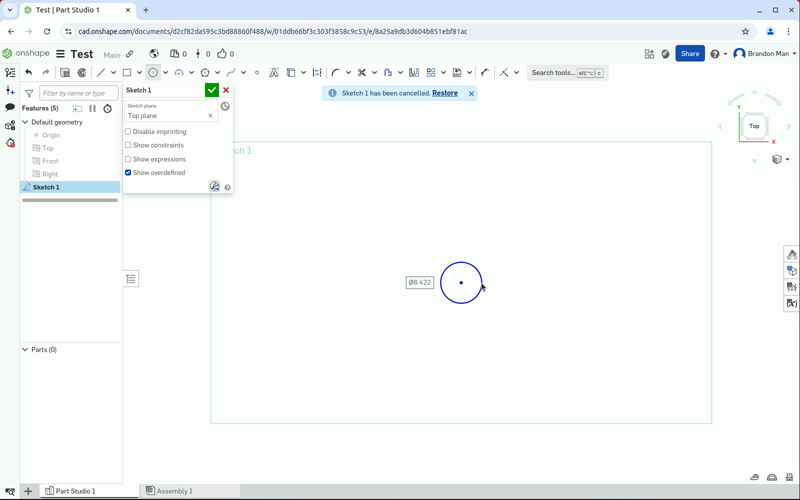
mouse_move(474, 294)
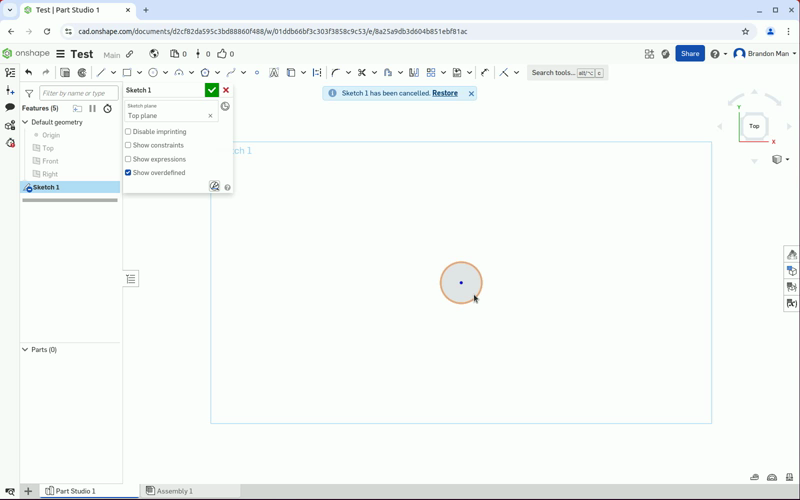
scroll(6)
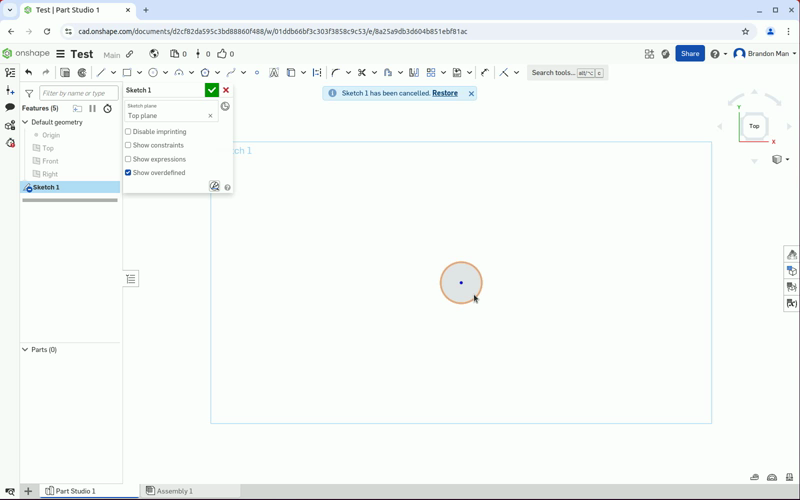
scroll(6)
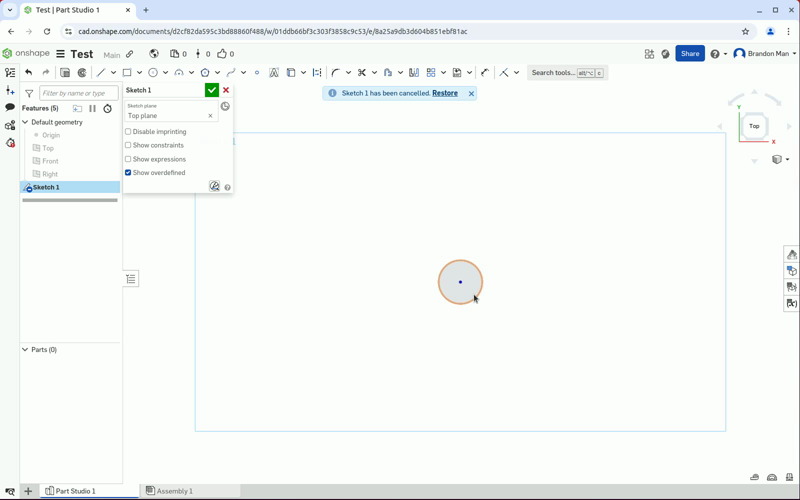
scroll(6)
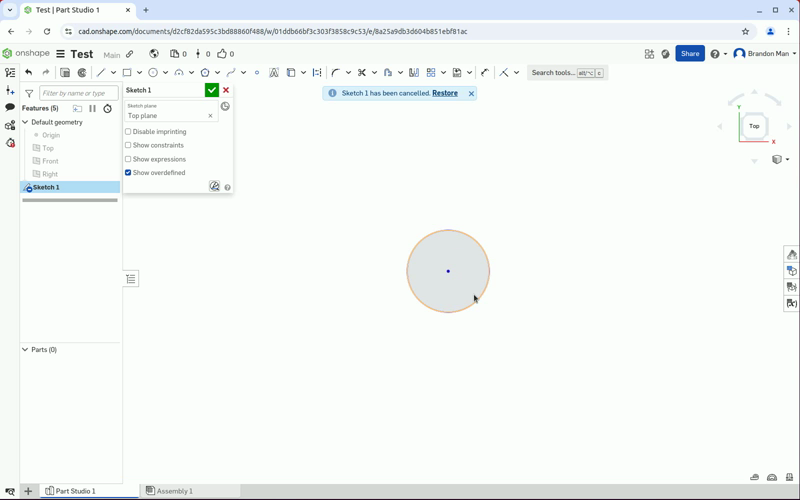
scroll(6)
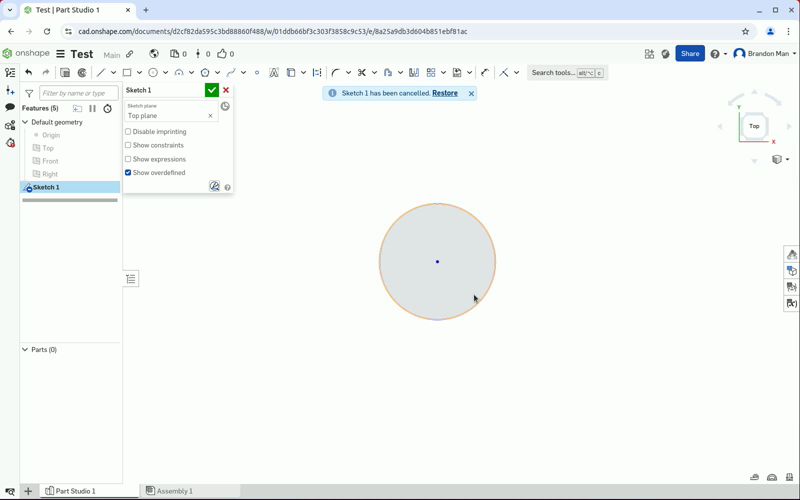
scroll(6)
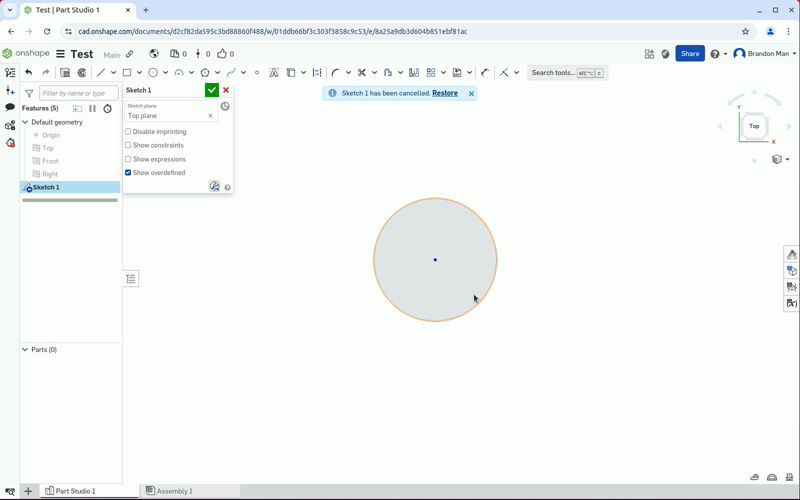
scroll(6)
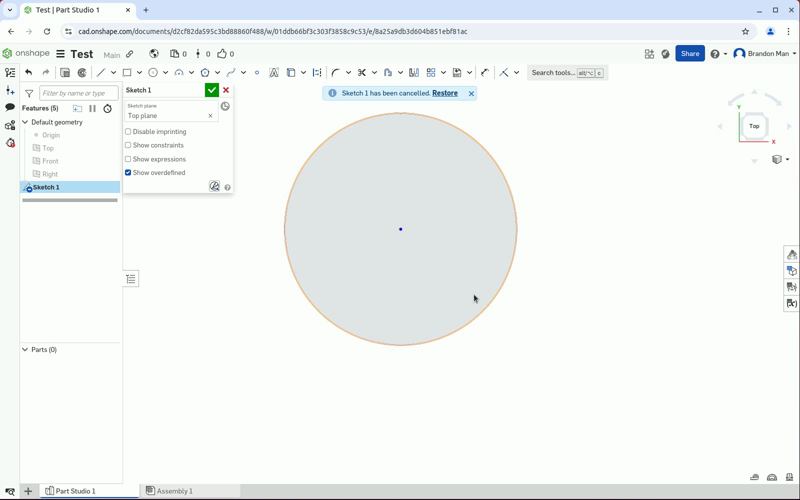
scroll(6)
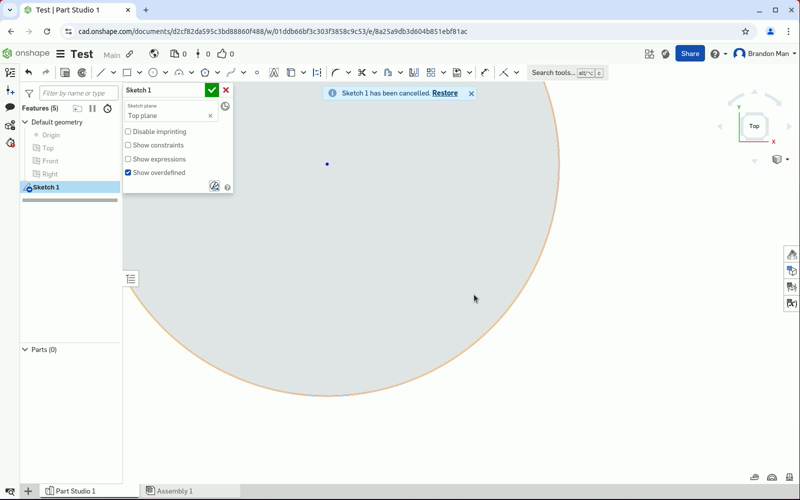
click(474, 294)
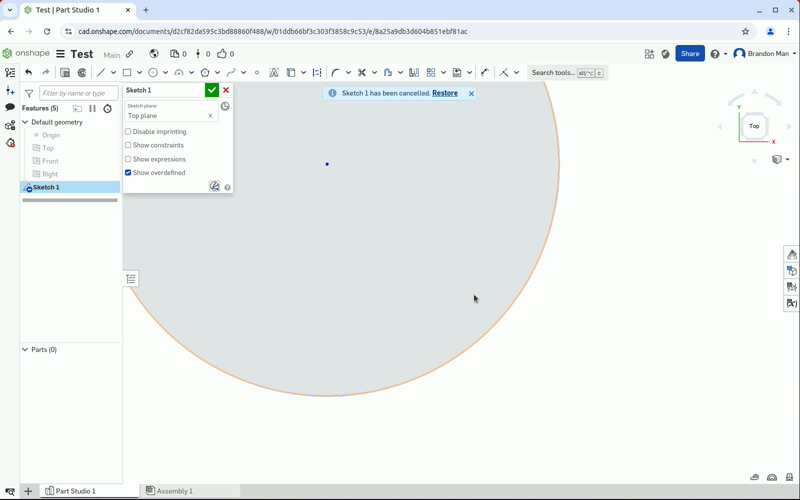
scroll(-6)
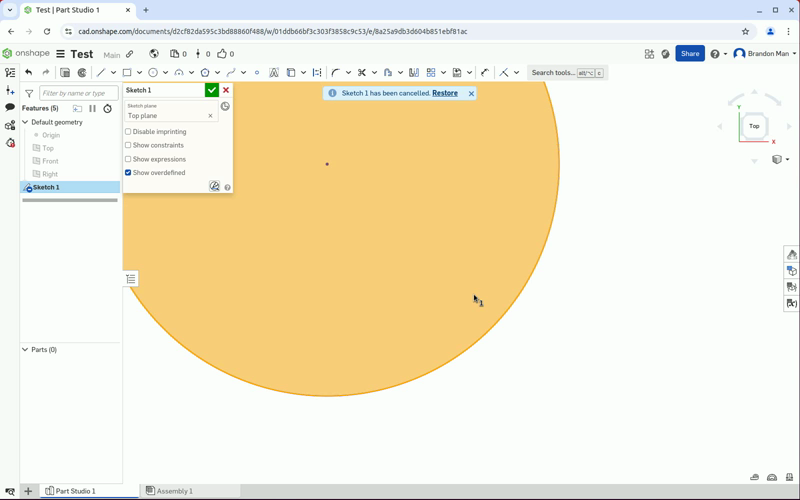
scroll(-6)
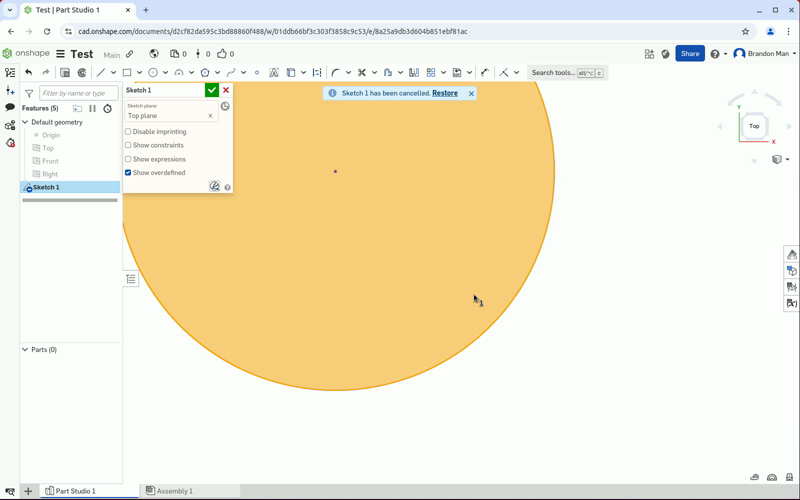
scroll(-6)
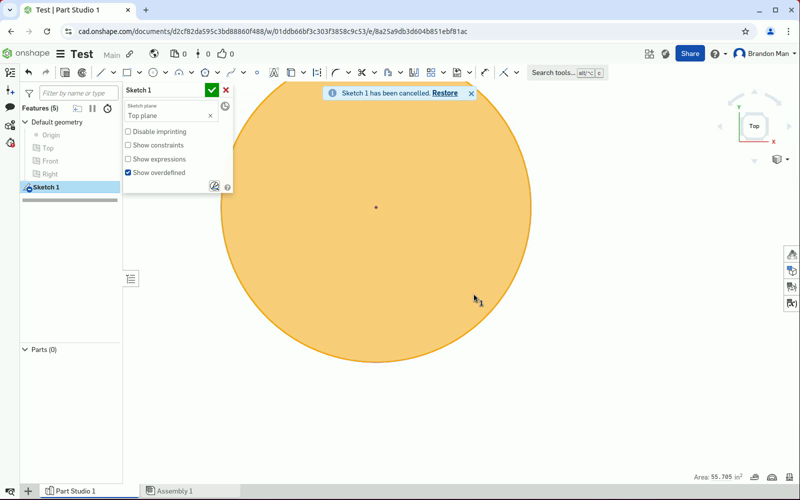
scroll(-6)
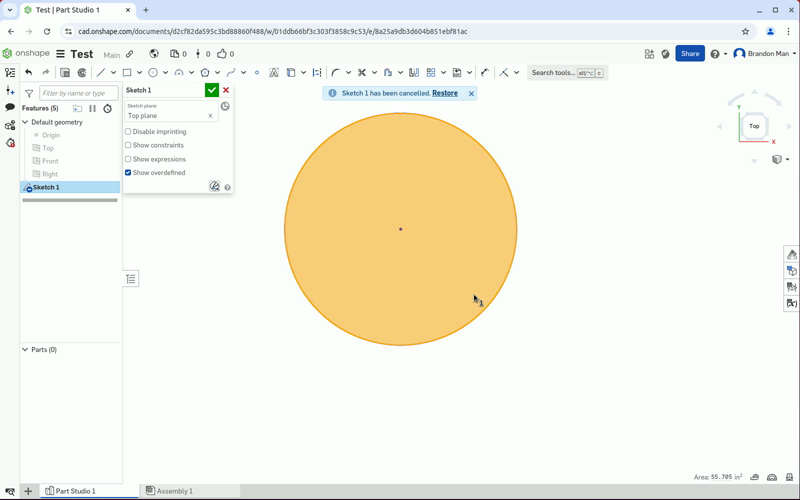
scroll(-6)
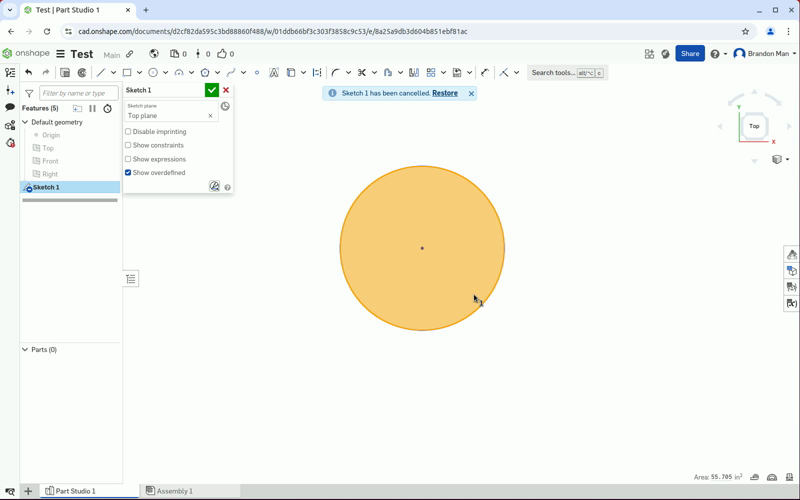
scroll(-6)
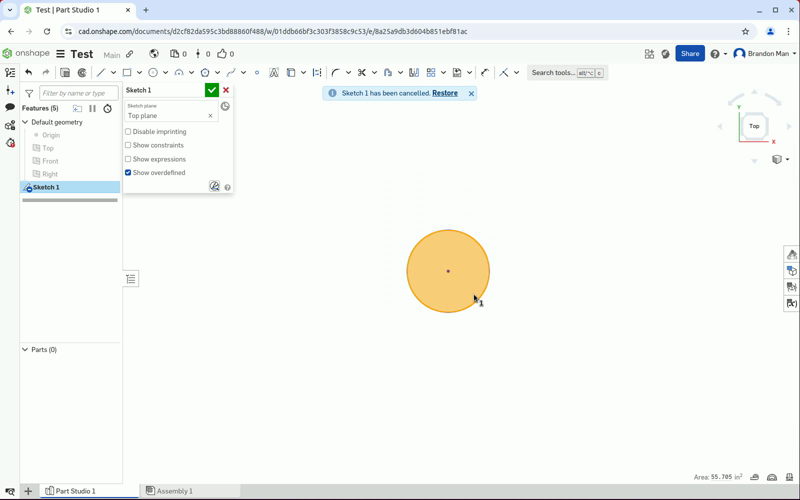
scroll(-6)
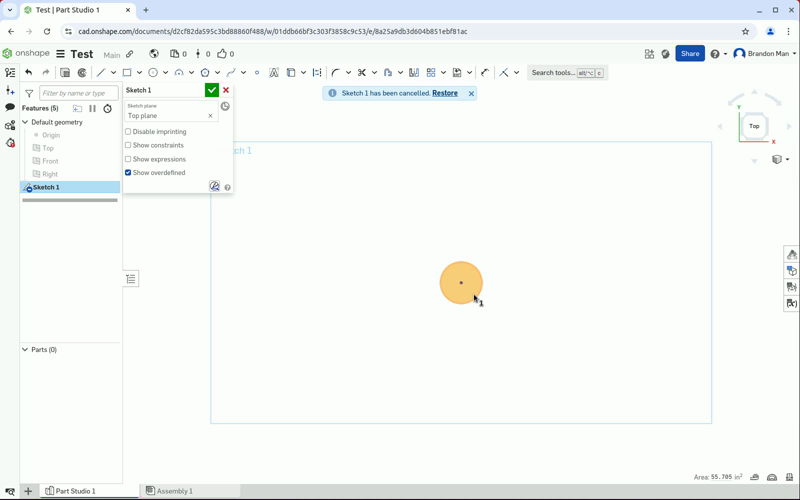
mouse_move(73, 352)
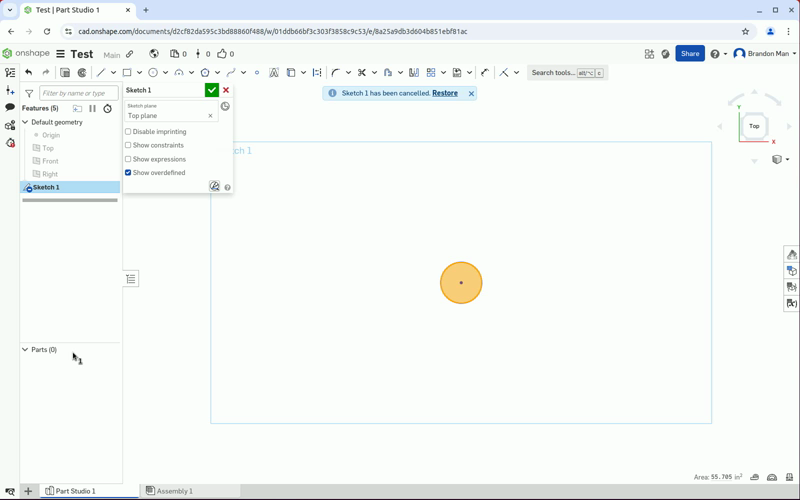
key(shift+y)
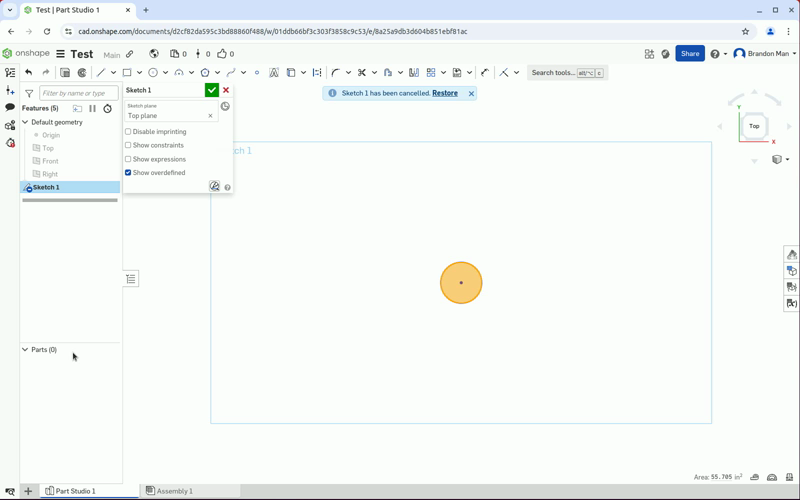
key(shift+e)
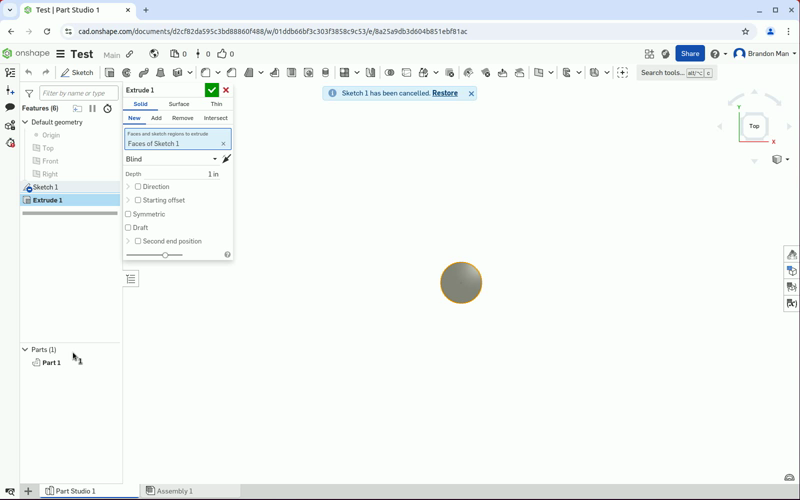
mouse_move(143, 106)
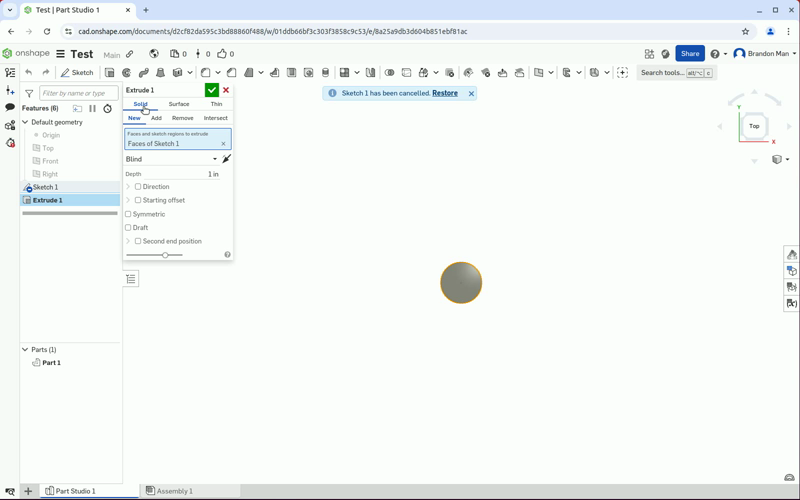
click(143, 106)
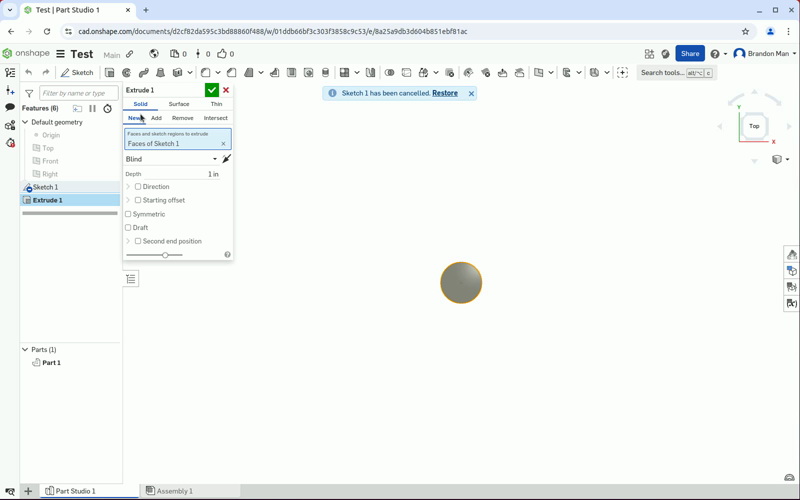
mouse_move(137, 120)
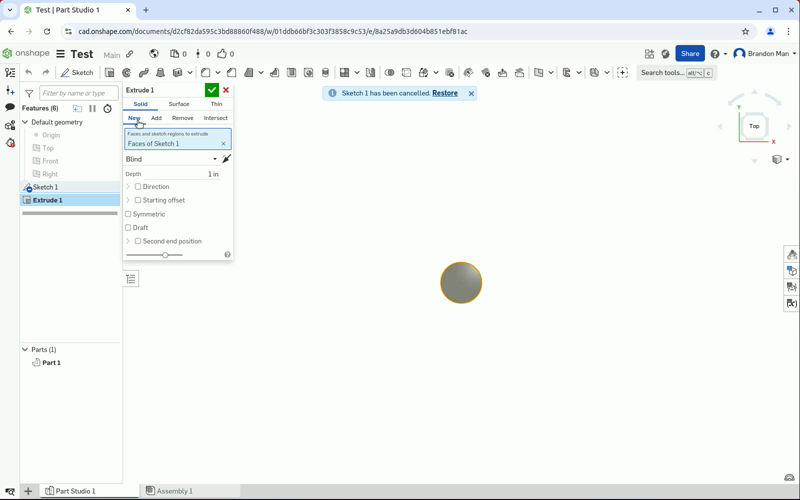
click(137, 120)
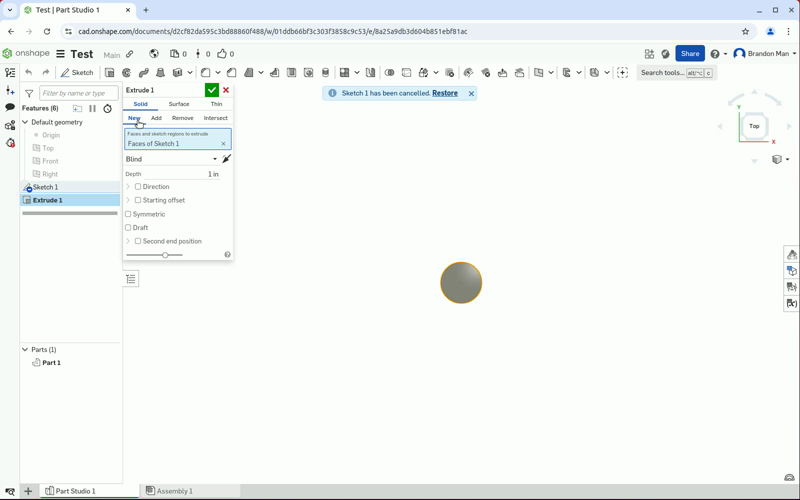
key(tab, 4)
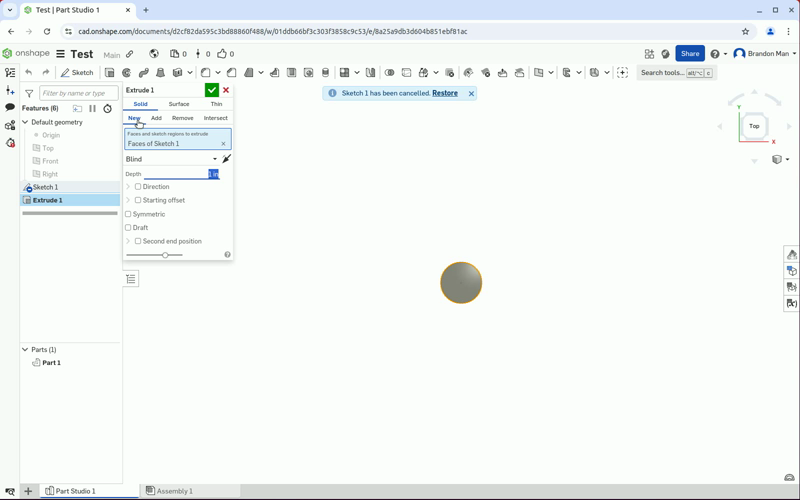
text(23.108)
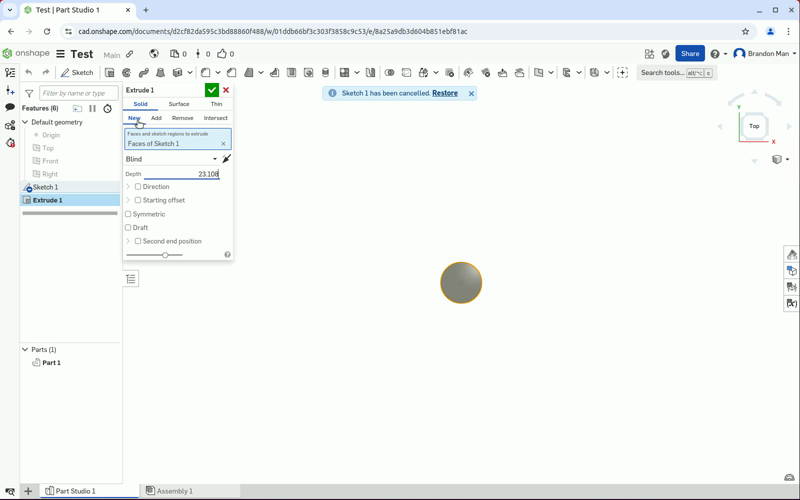
key(enter)
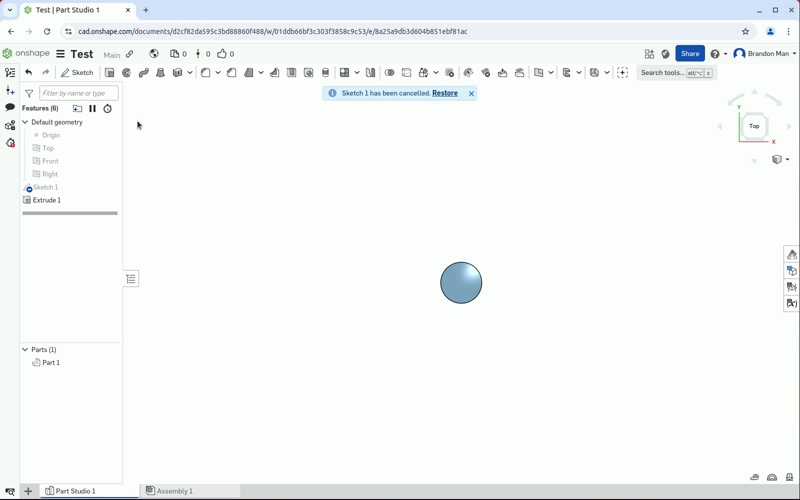
key(shift+h)
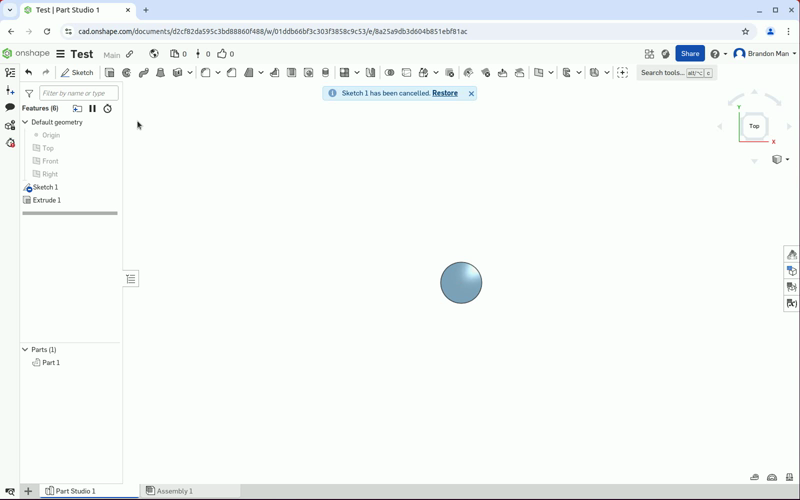
key(shift+h)
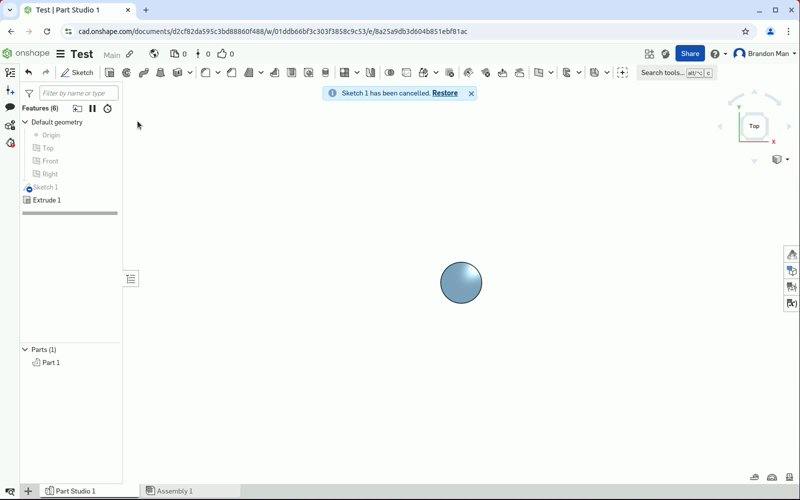
mouse_move(73, 189)
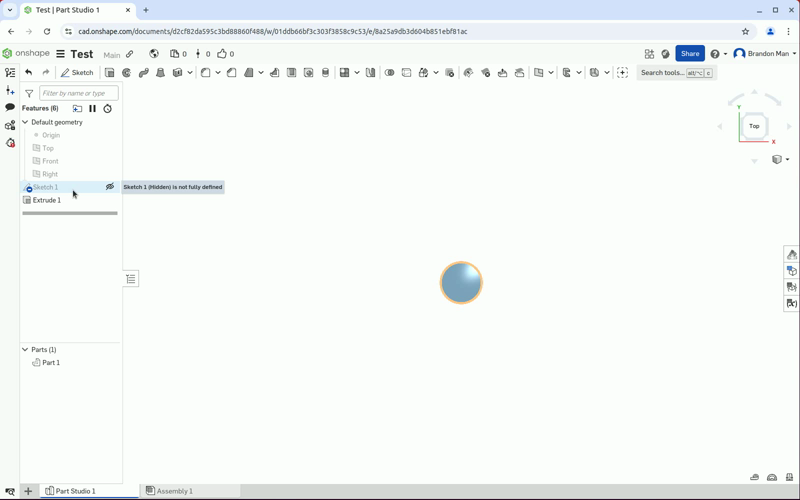
click(73, 189)
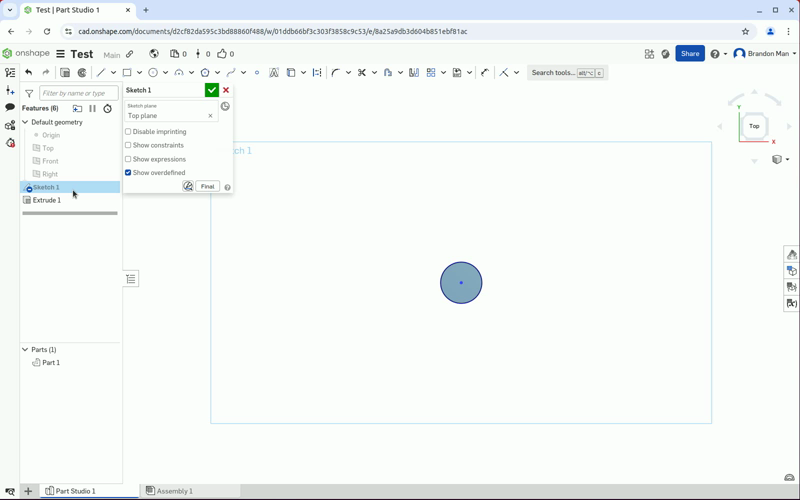
mouse_move(229, 92)
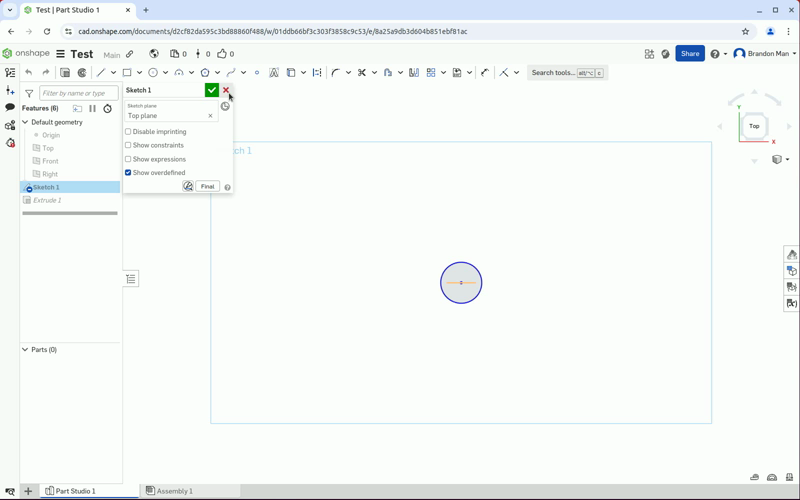
click(229, 92)
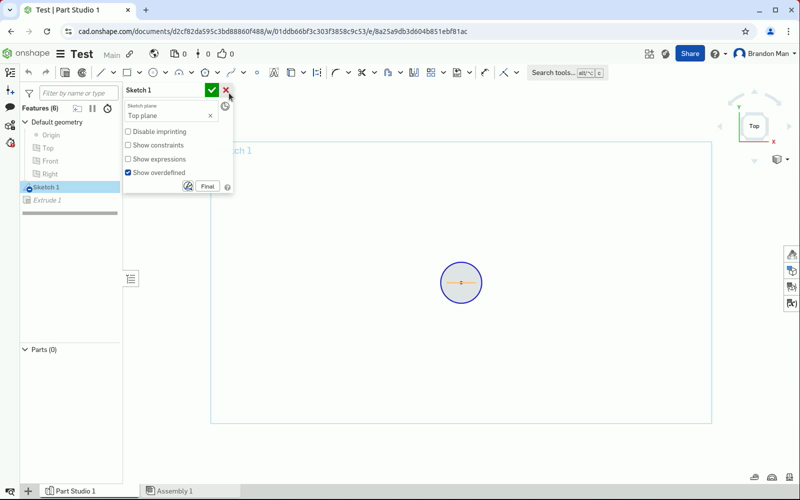
key(shift+s)
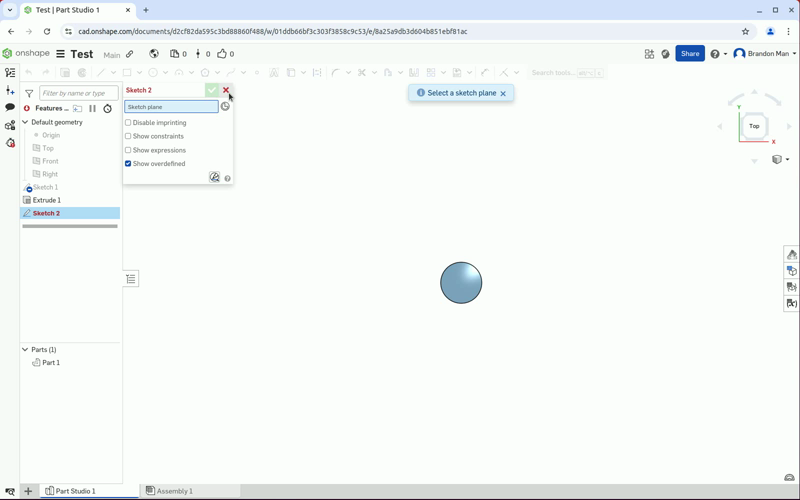
mouse_move(73, 150)
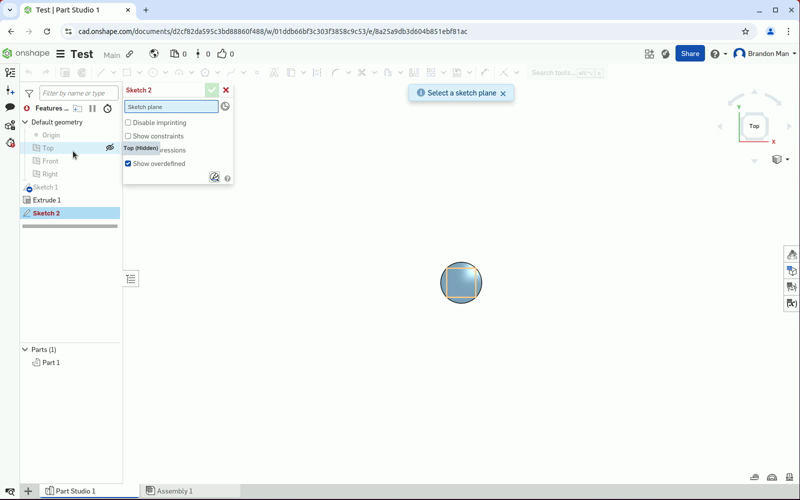
click(73, 150)
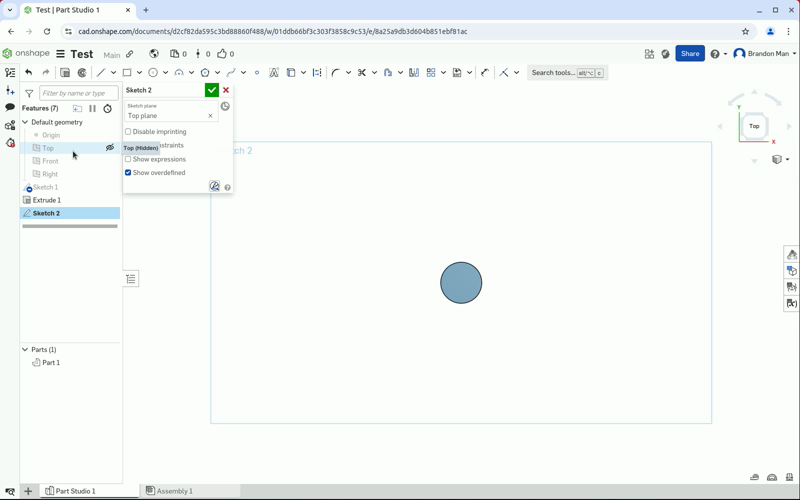
mouse_move(73, 352)
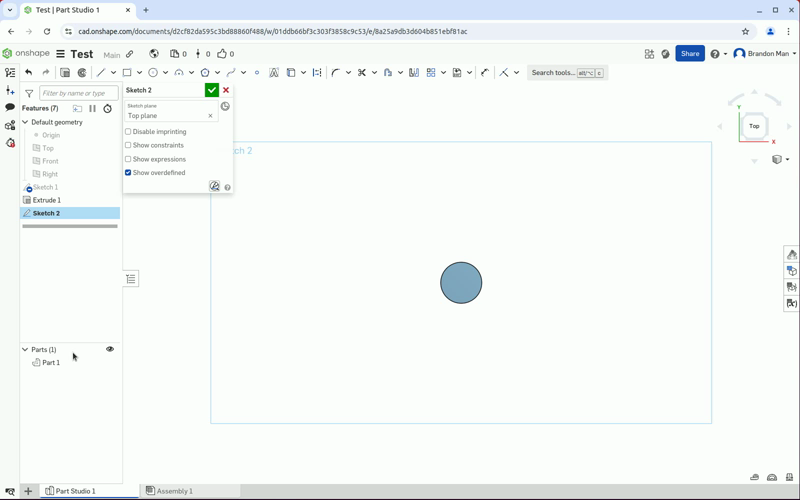
key(y)
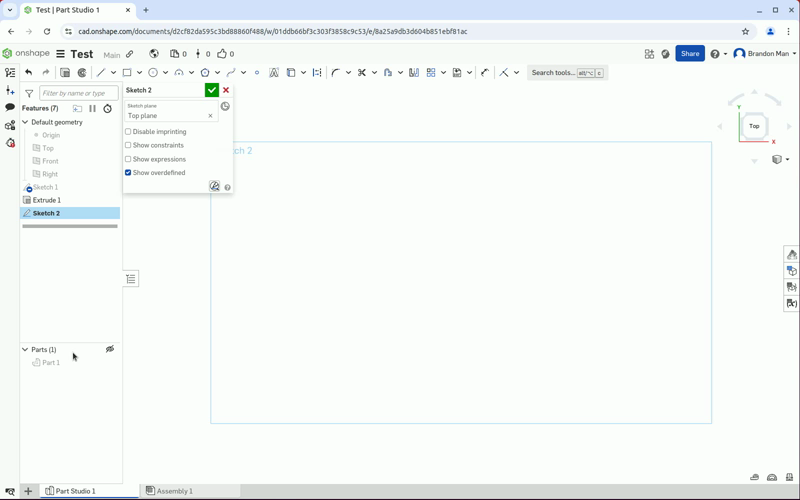
key(c)
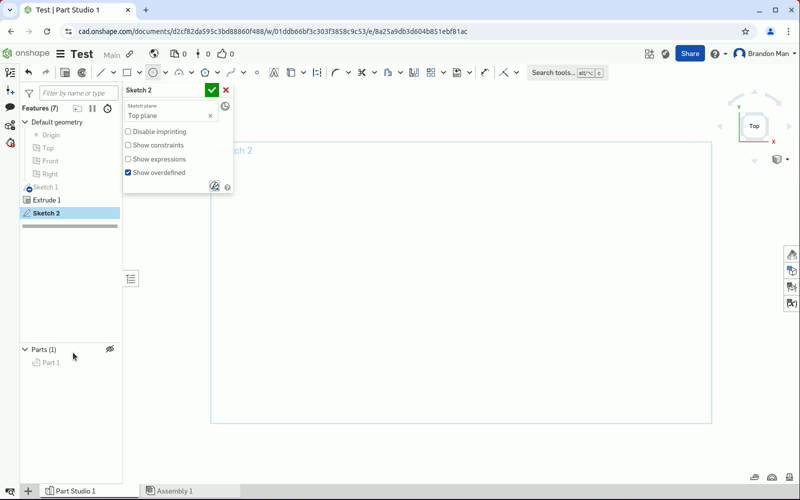
key_down(shift)
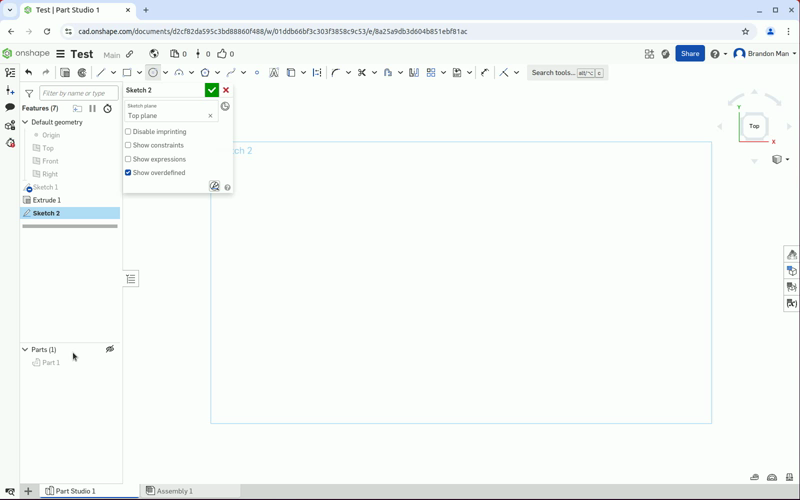
mouse_move(461, 282)
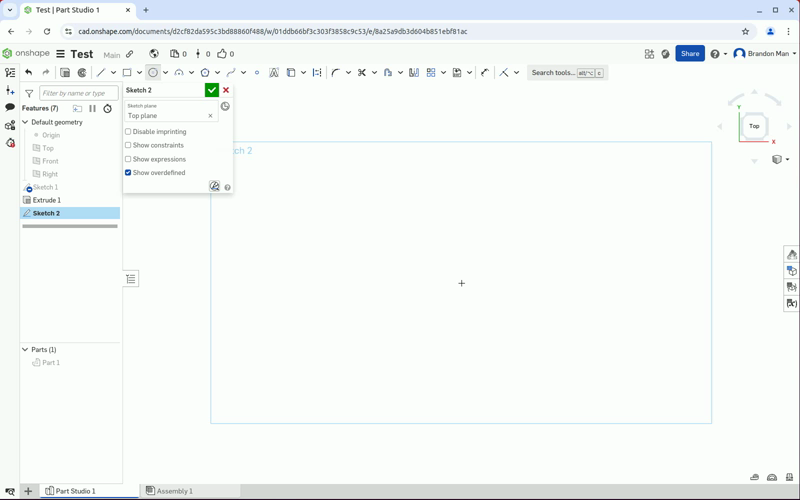
click(461, 282)
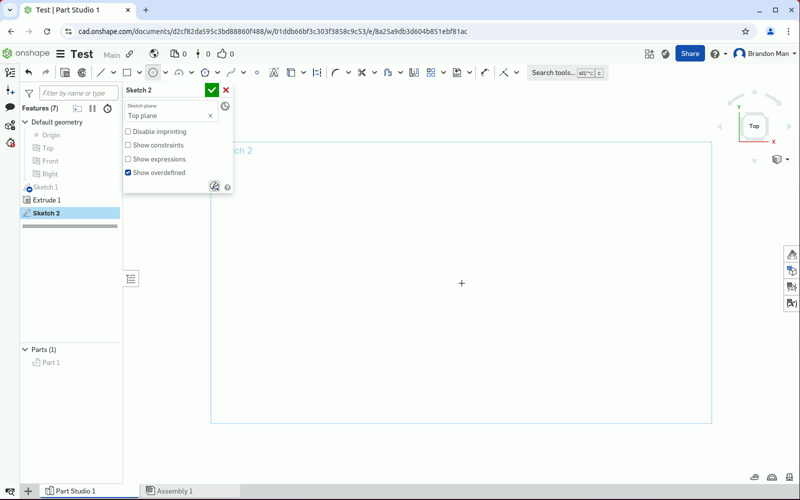
key_up(shift)
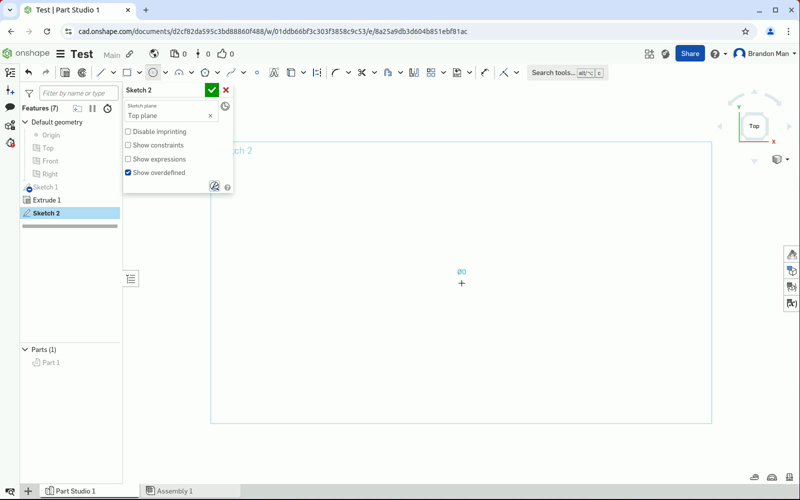
mouse_move(473, 282)
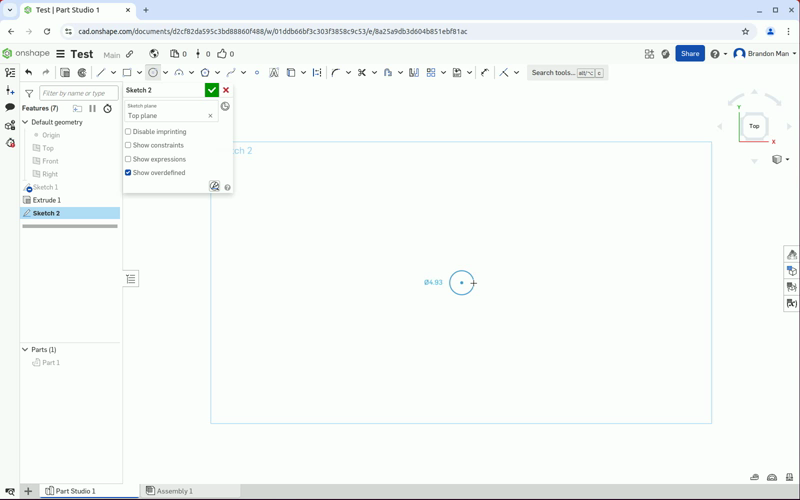
click(473, 282)
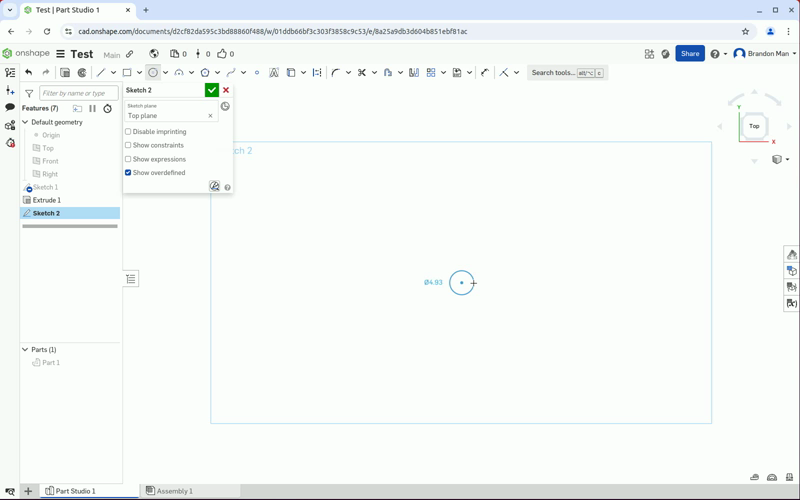
key(esc)
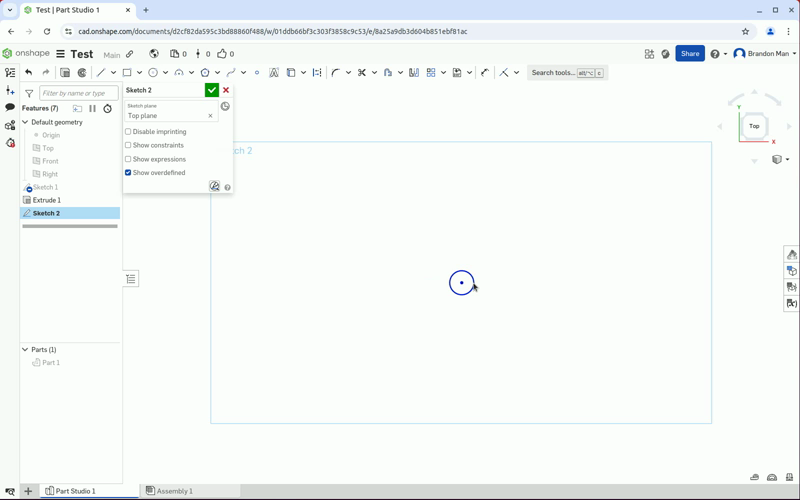
mouse_move(451, 282)
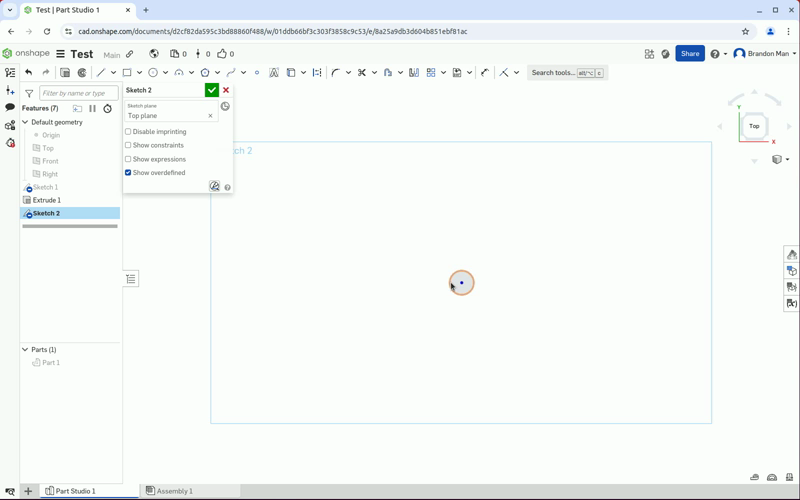
scroll(6)
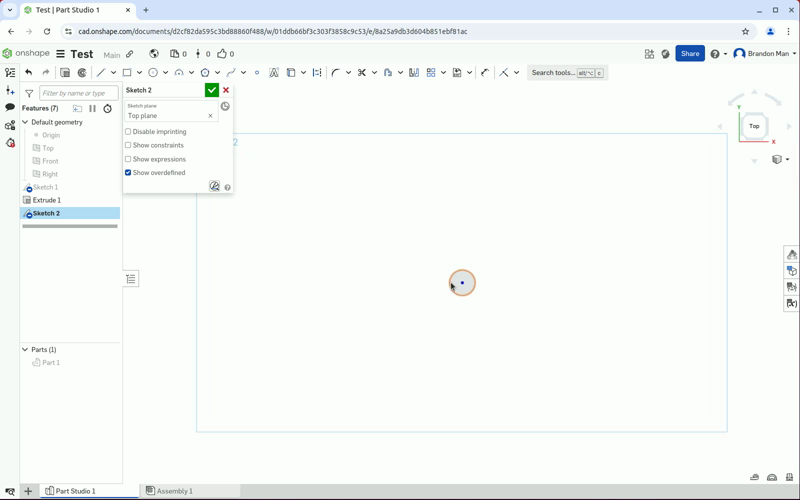
scroll(6)
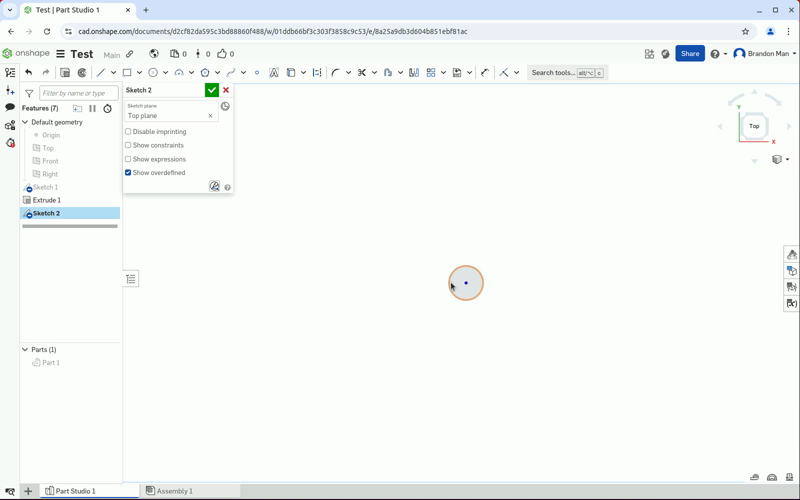
scroll(6)
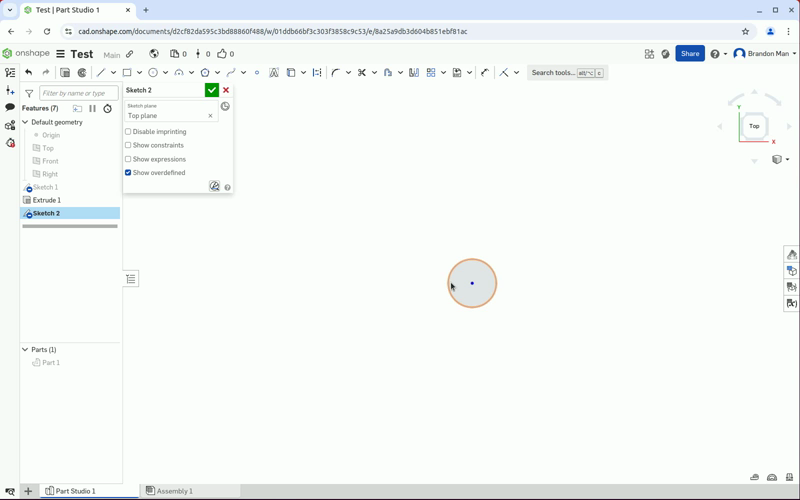
scroll(6)
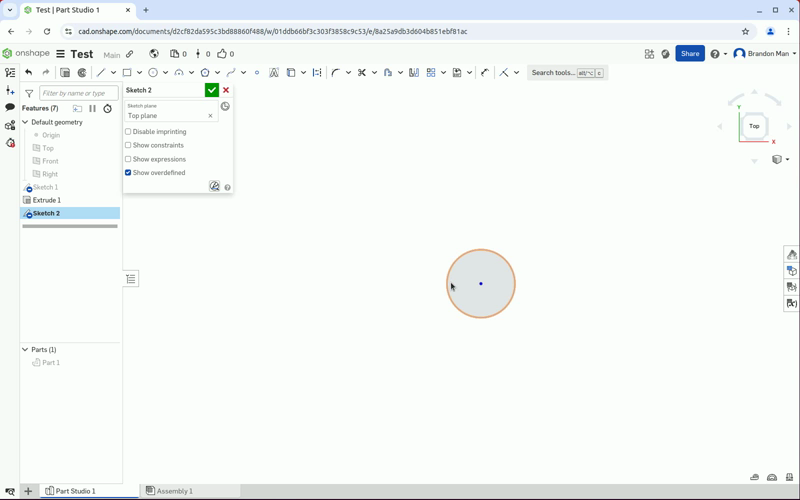
scroll(6)
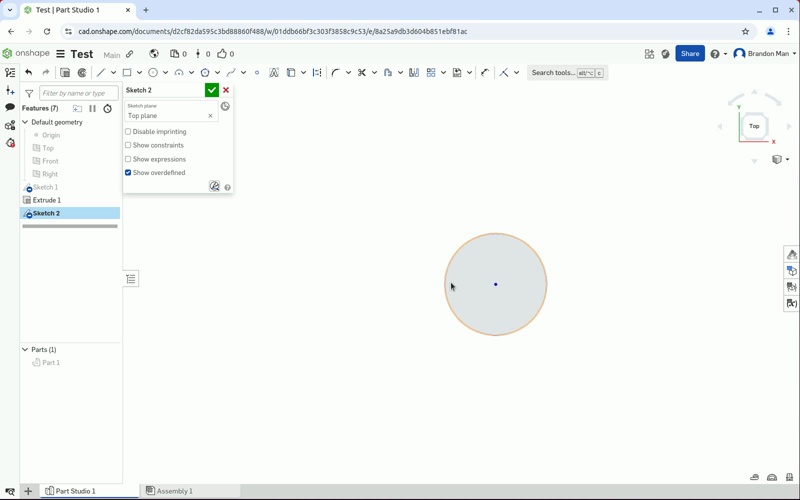
scroll(6)
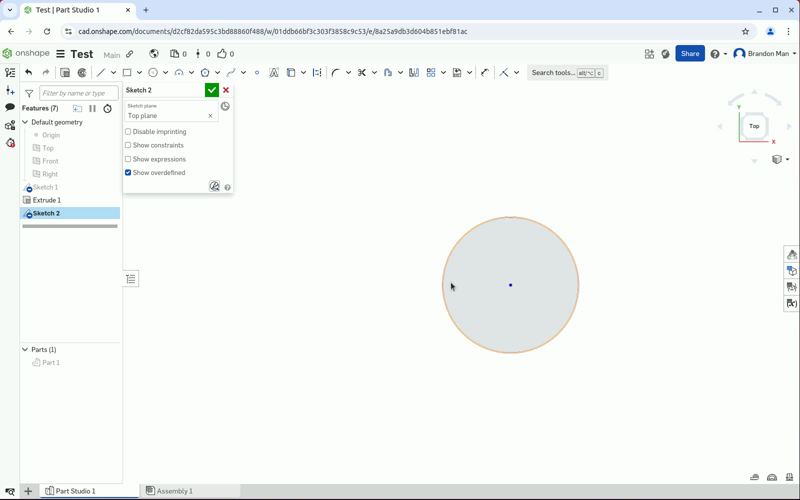
scroll(6)
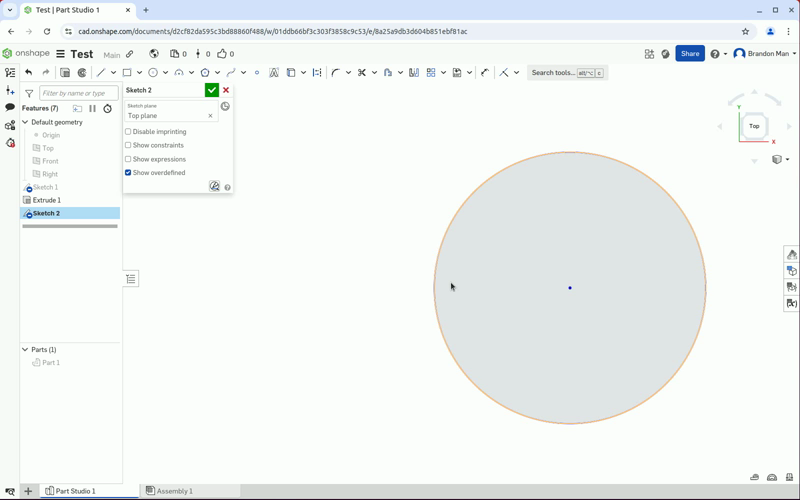
click(451, 282)
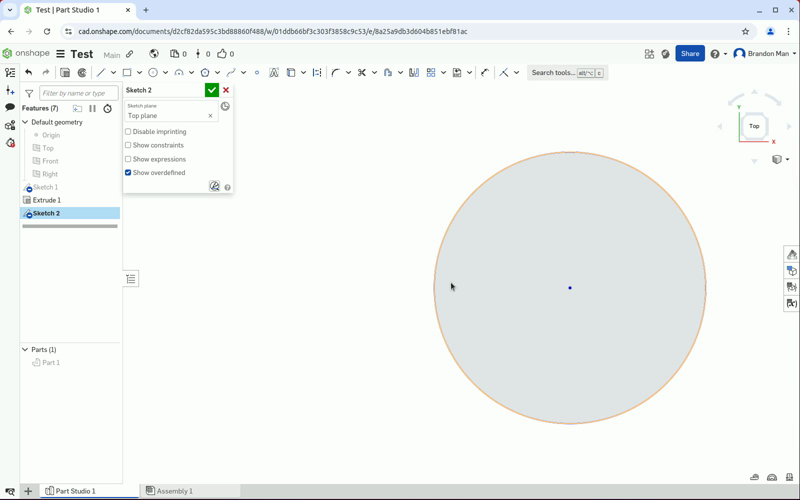
scroll(-6)
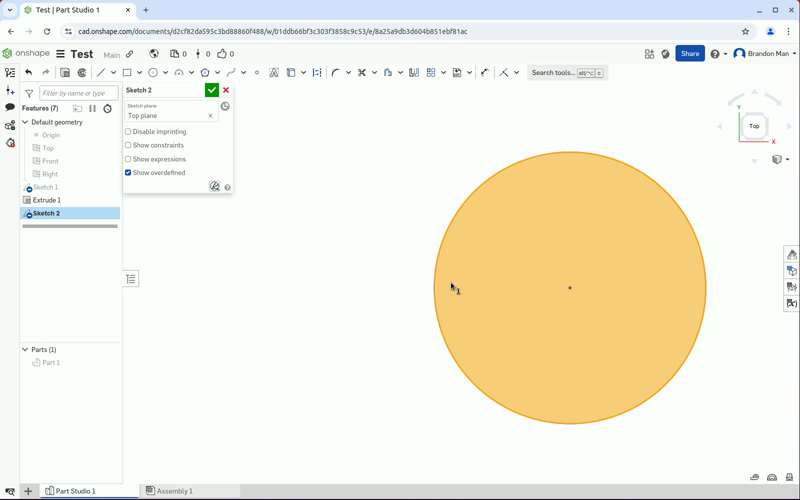
scroll(-6)
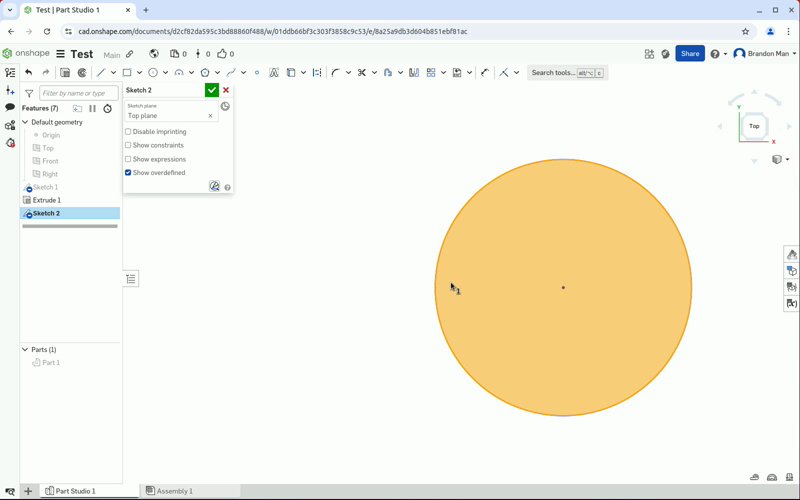
scroll(-6)
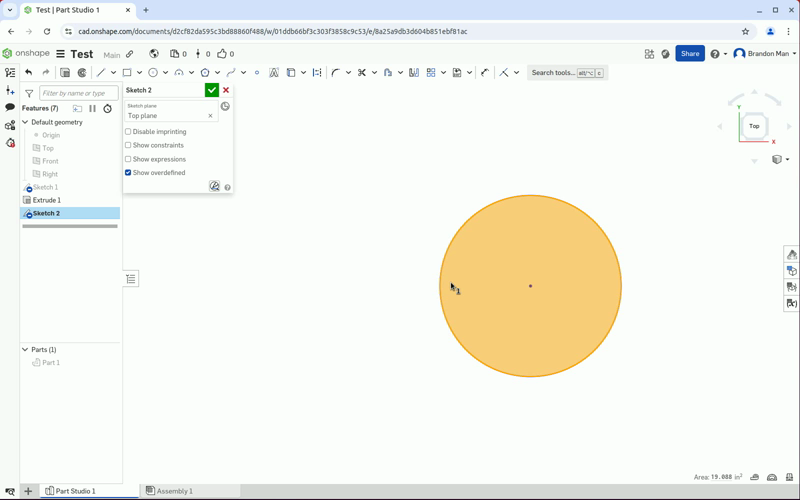
scroll(-6)
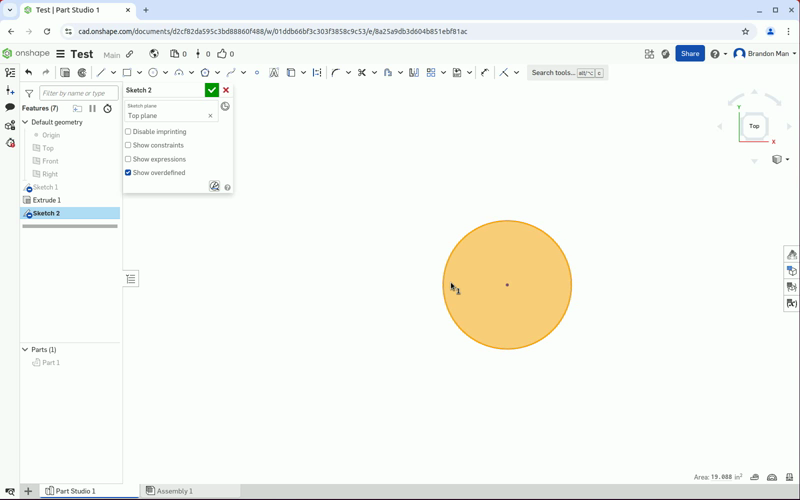
scroll(-6)
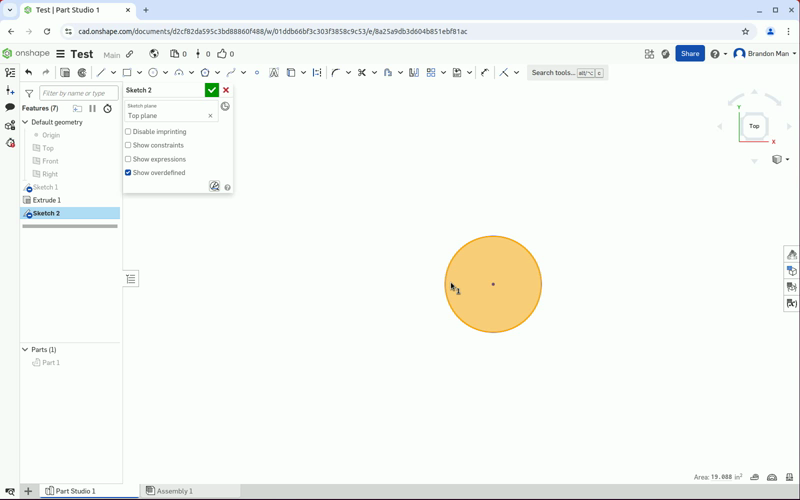
scroll(-6)
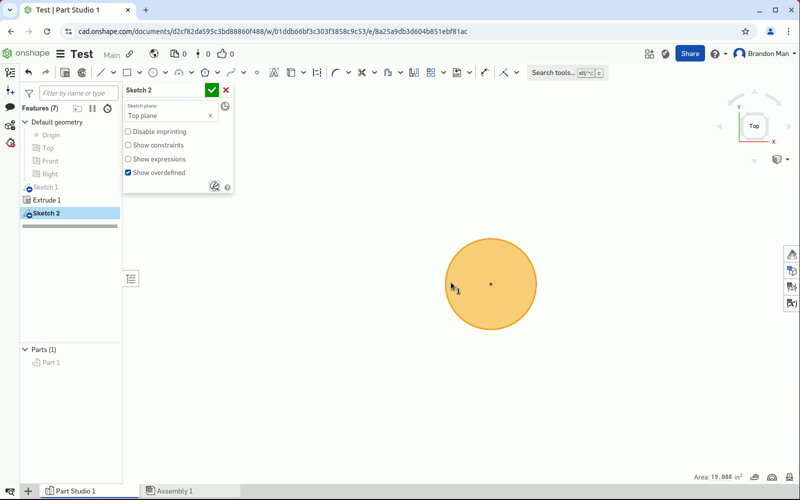
scroll(-6)
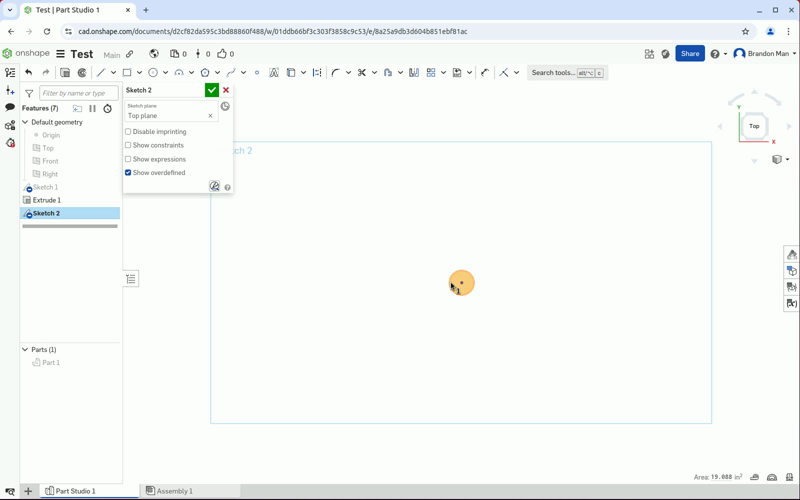
mouse_move(73, 352)
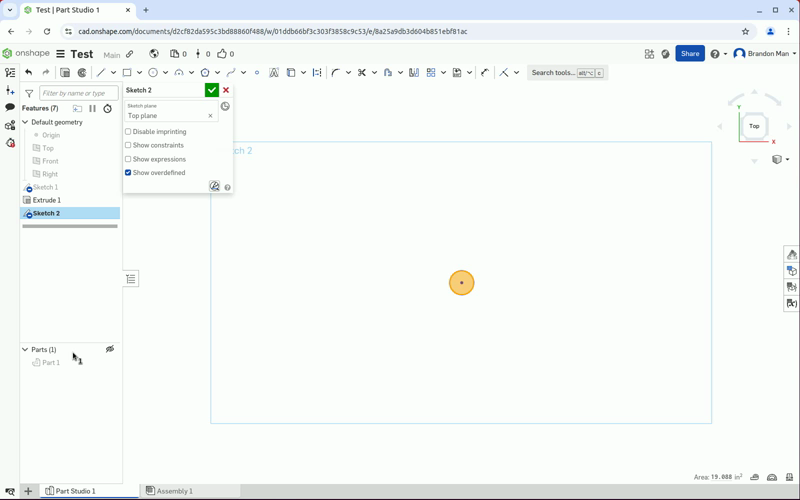
key(shift+y)
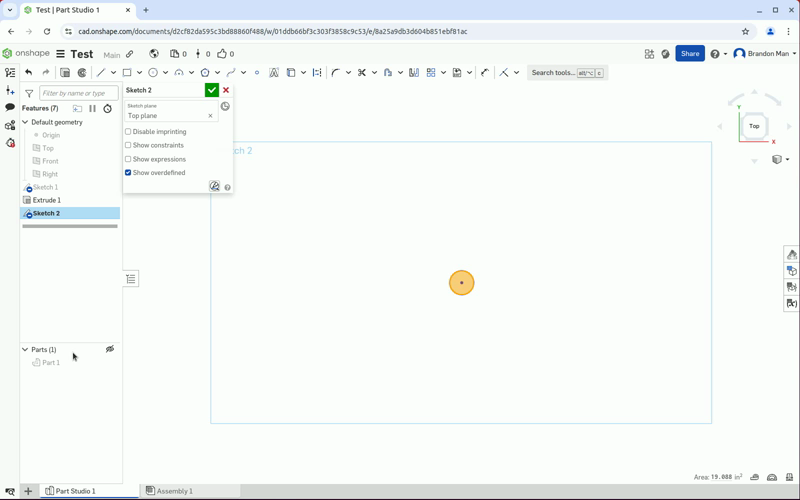
key(shift+e)
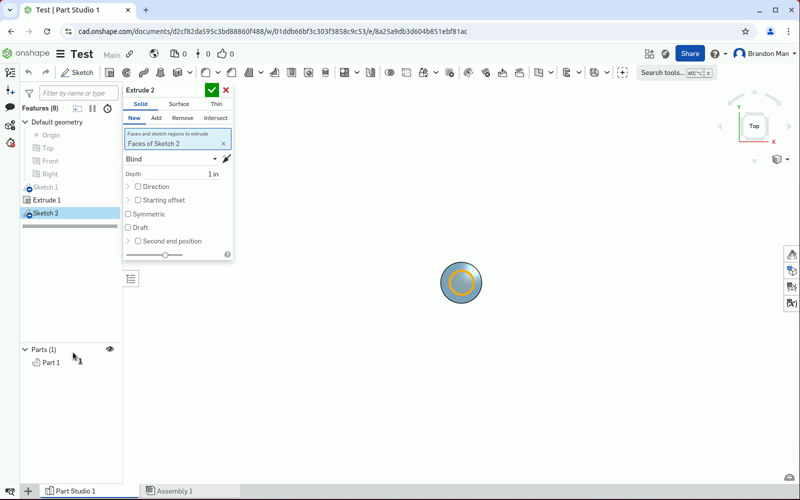
mouse_move(143, 106)
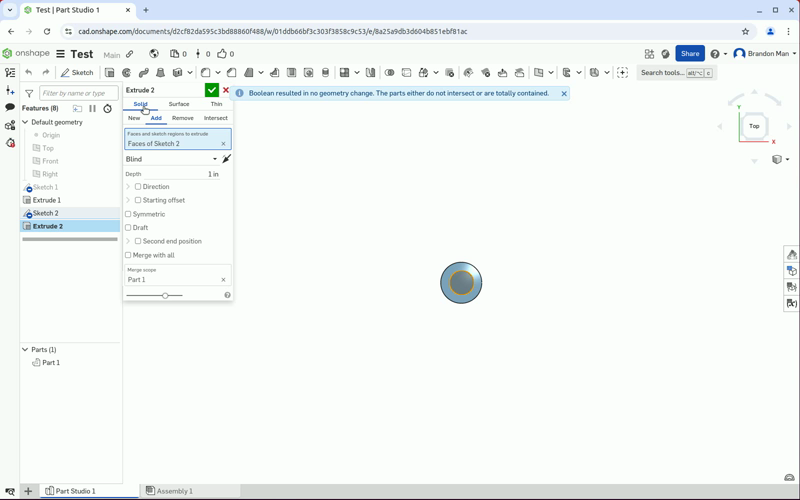
click(143, 106)
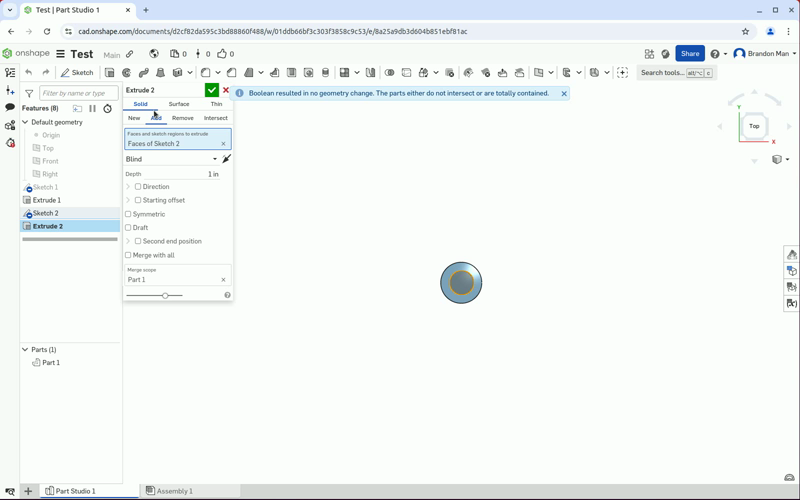
mouse_move(186, 120)
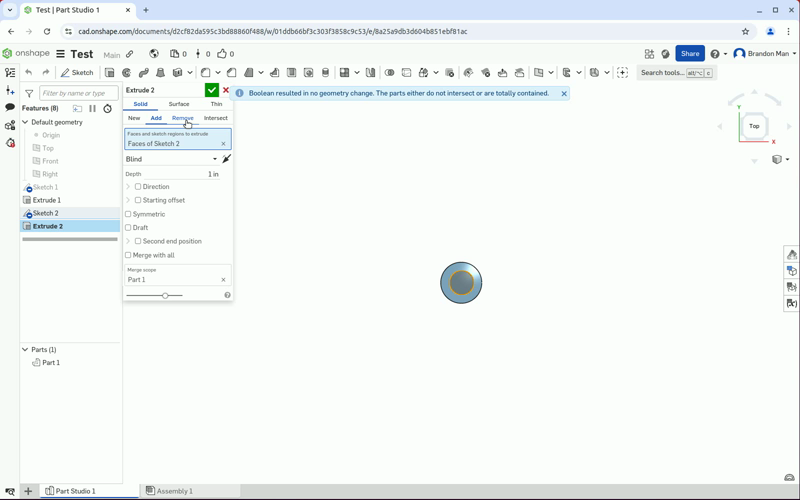
click(186, 120)
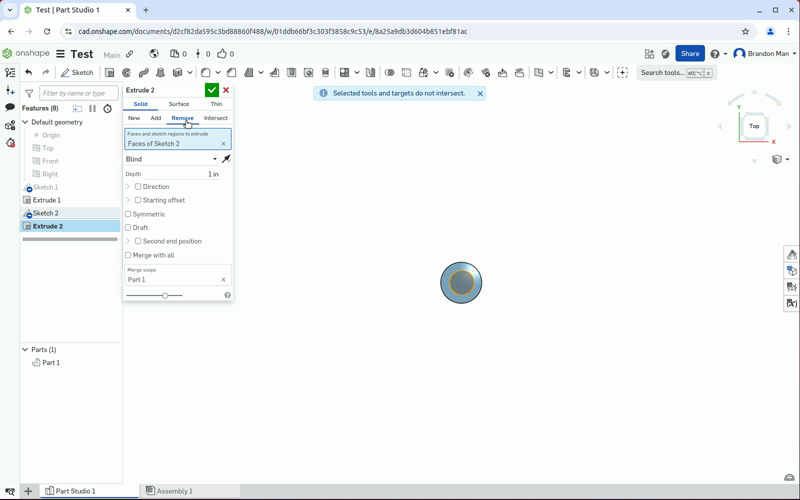
key(tab, 4)
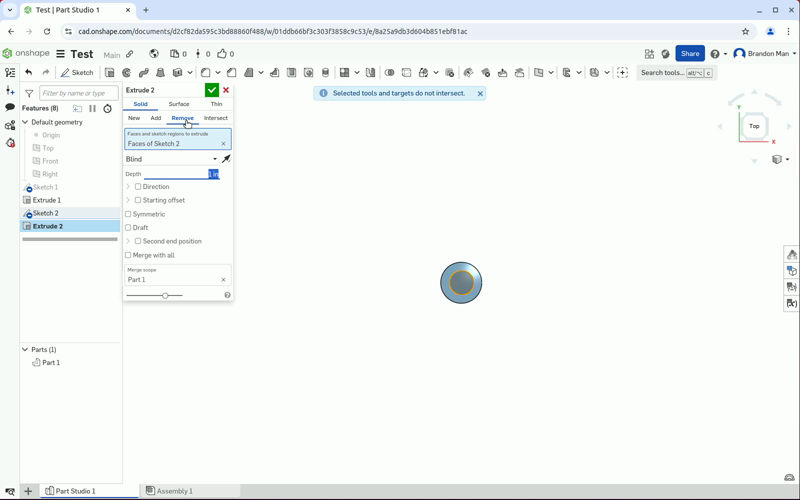
text(-30.57)
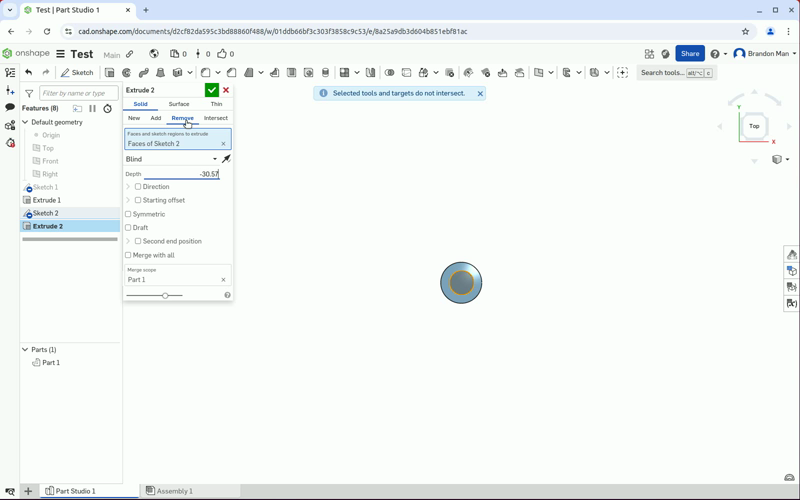
key(tab, 3)
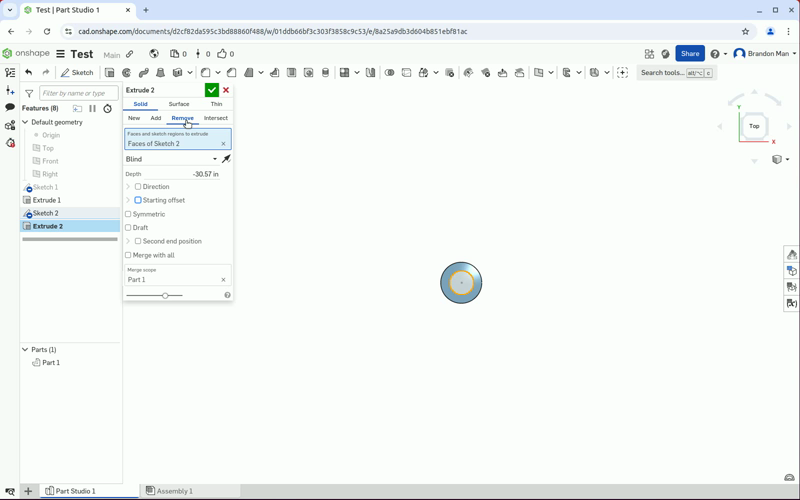
key(tab, 2)
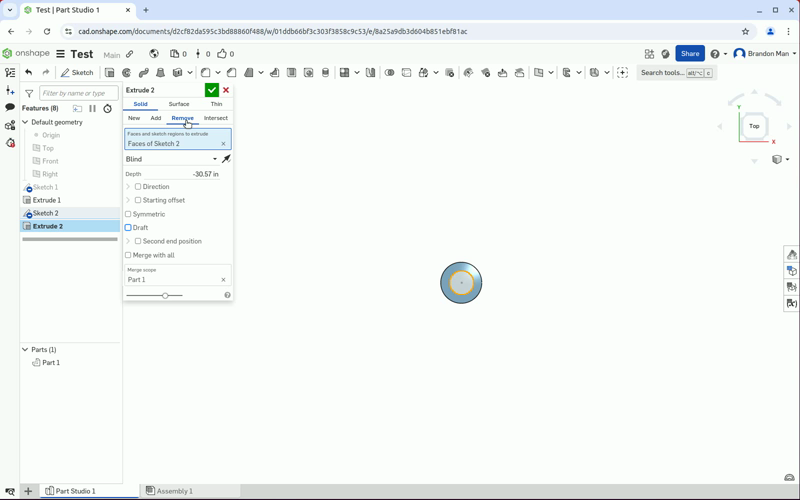
key(space)
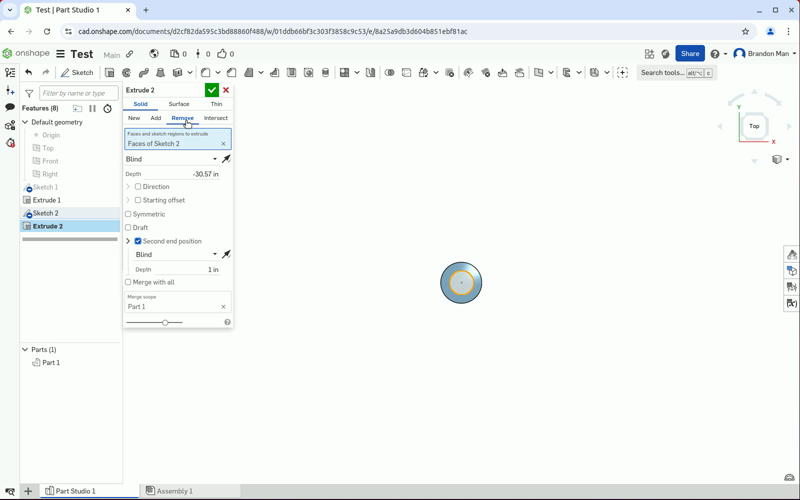
key(tab, 3)
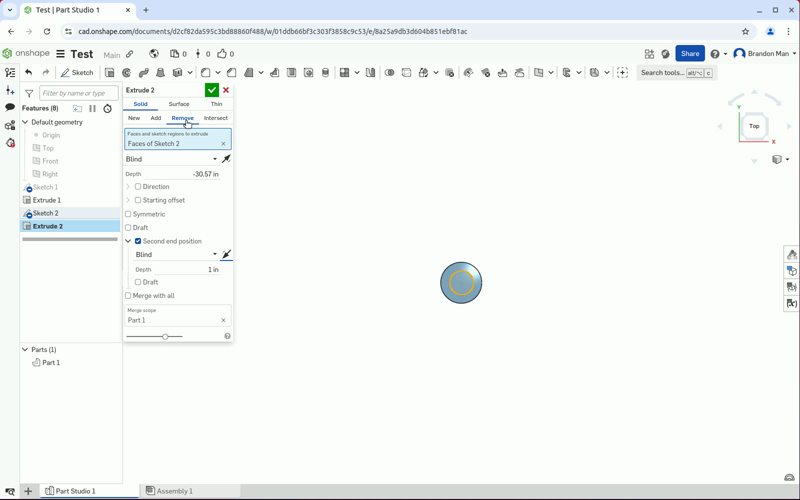
text(11.554)
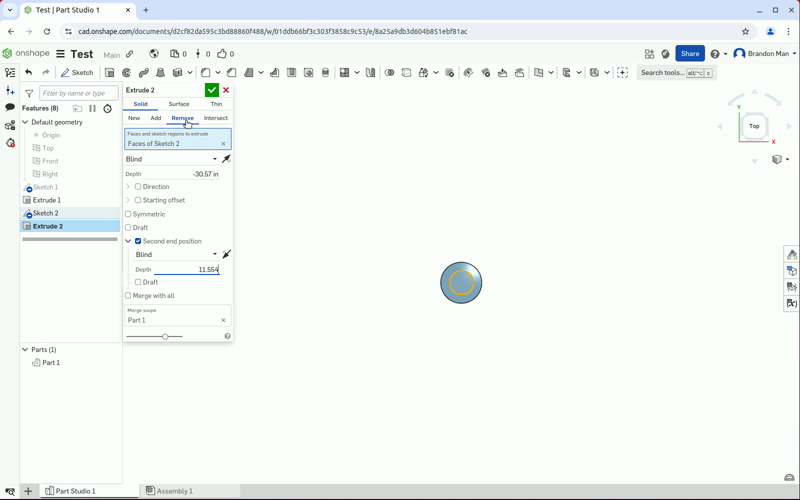
key(tab, 2)
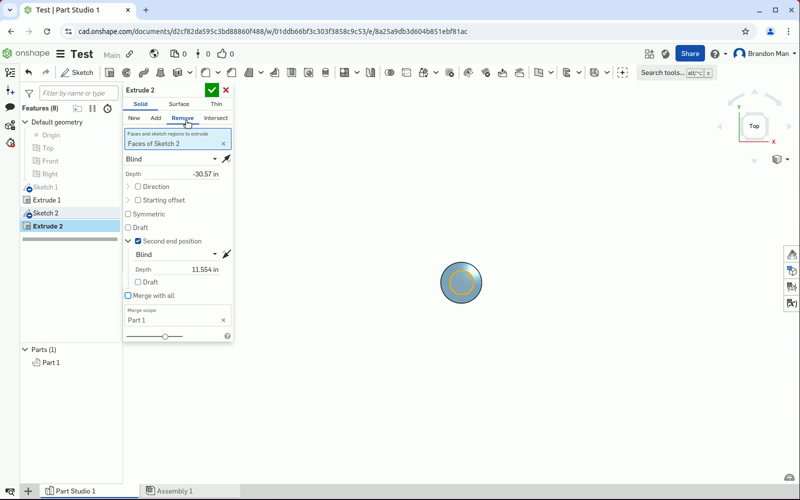
key(space)
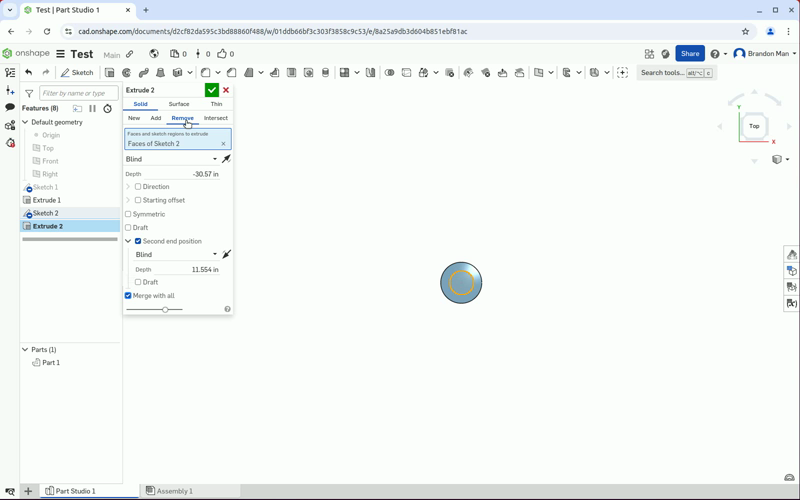
key(enter)
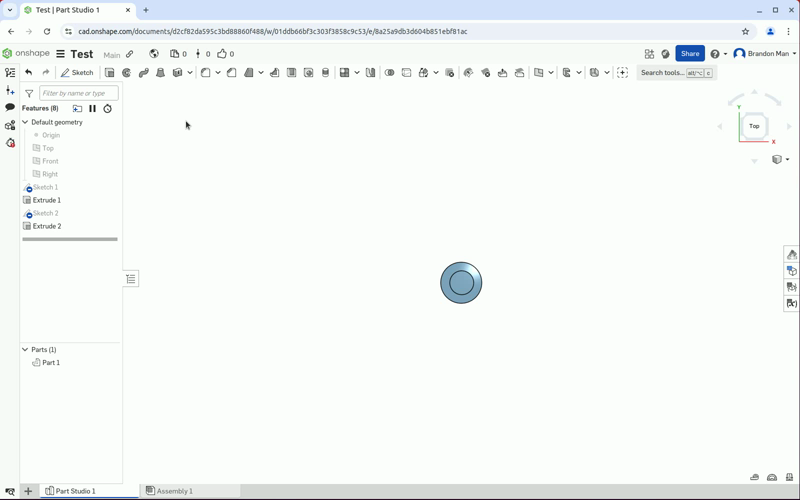
key(shift+h)
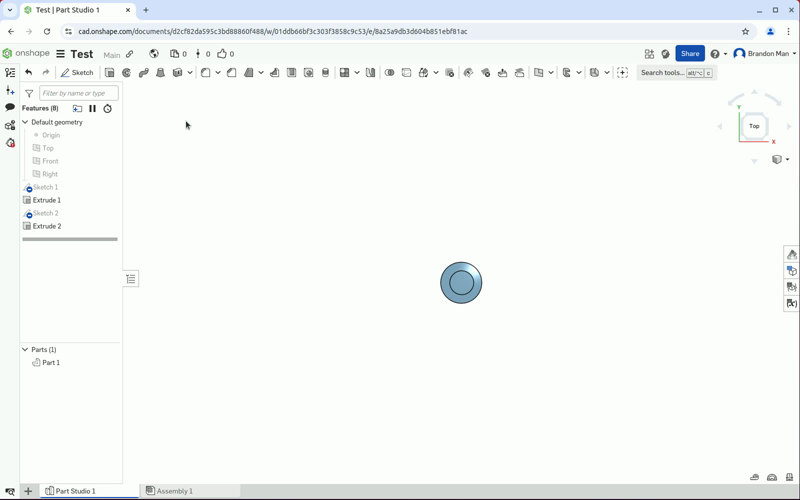
key(shift+h)
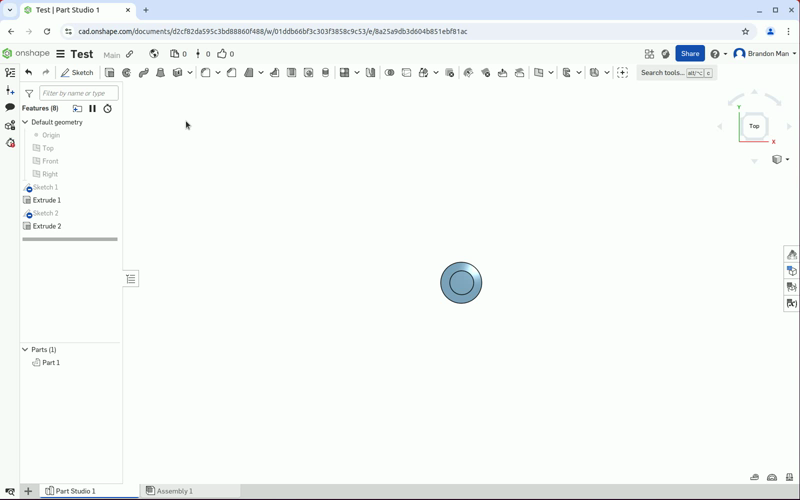
mouse_move(73, 189)
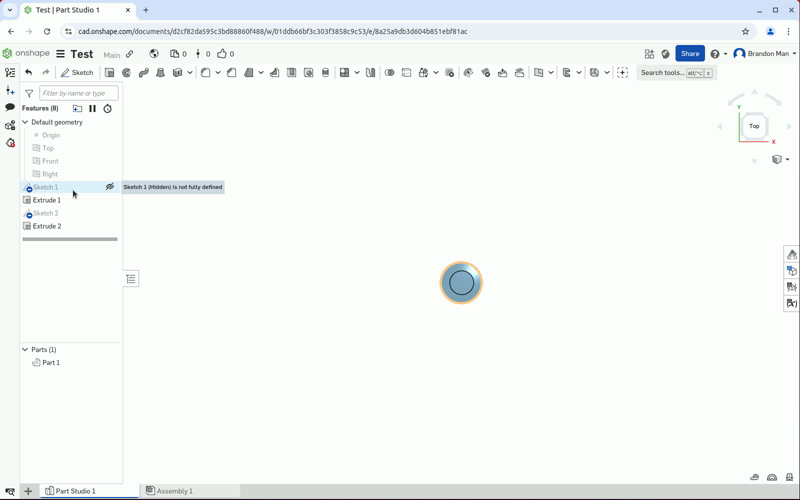
click(73, 189)
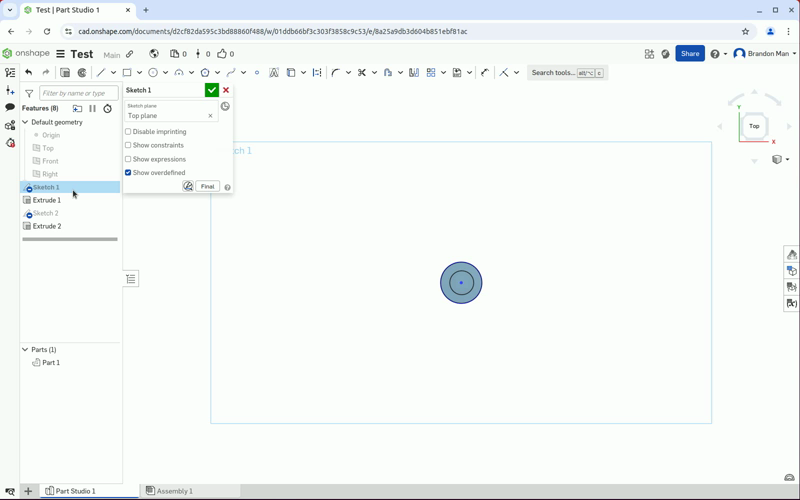
mouse_move(229, 92)
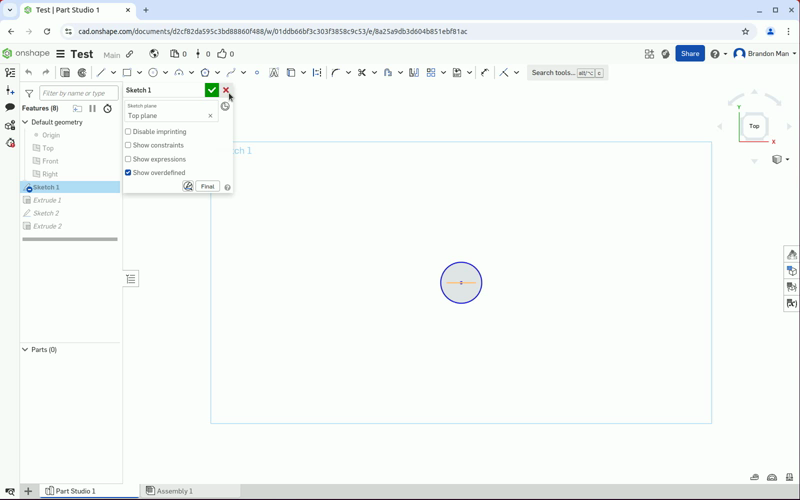
click(229, 92)
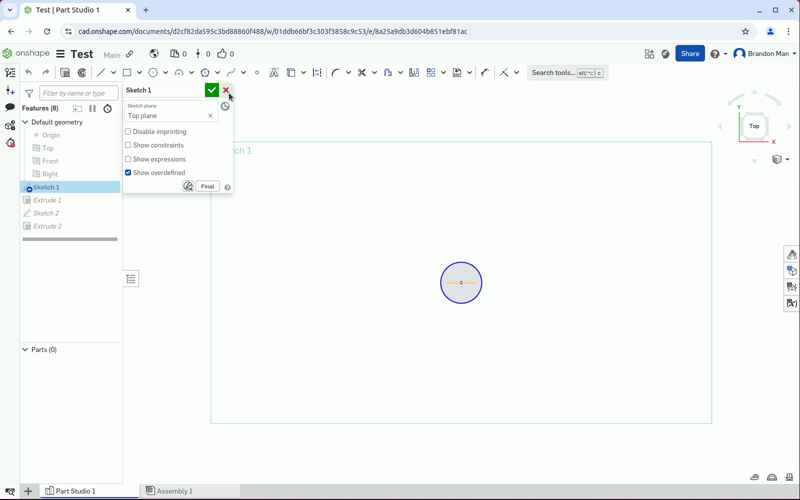
key(shift+s)
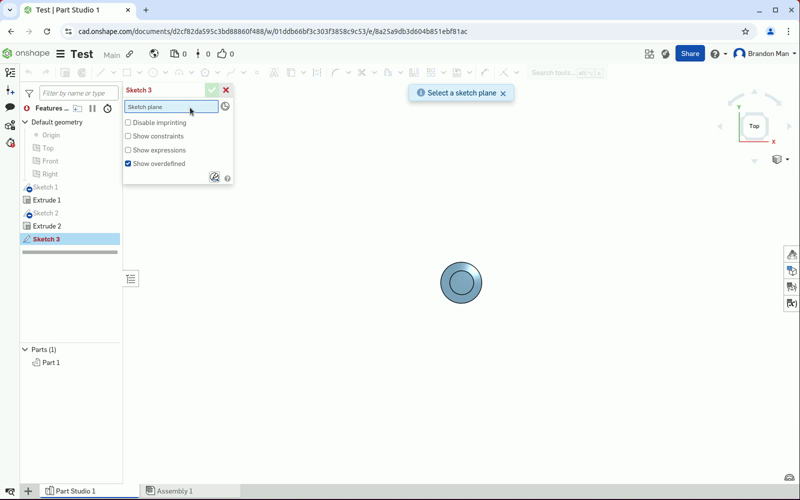
mouse_move(73, 150)
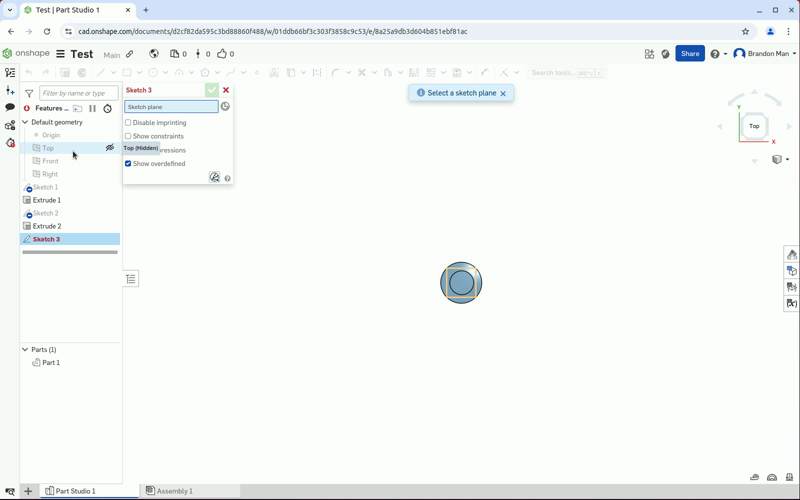
click(73, 150)
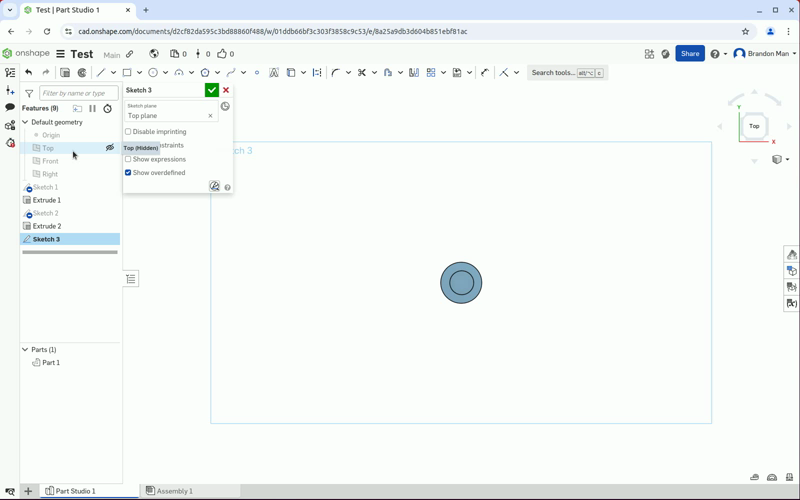
mouse_move(73, 352)
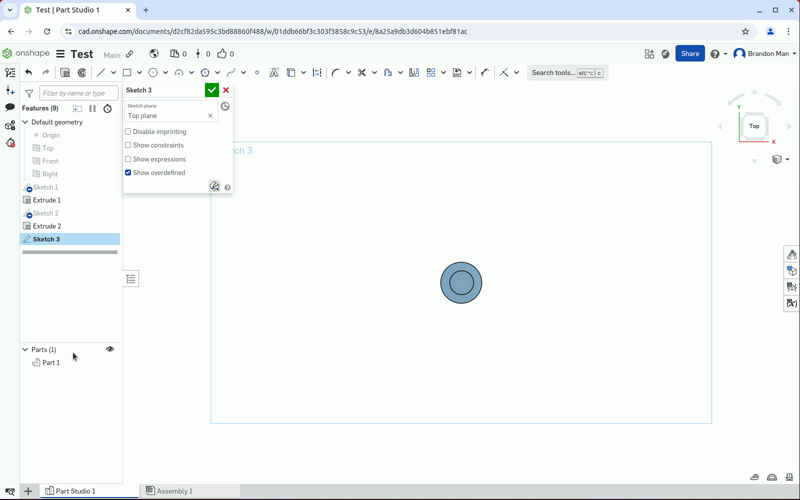
key(y)
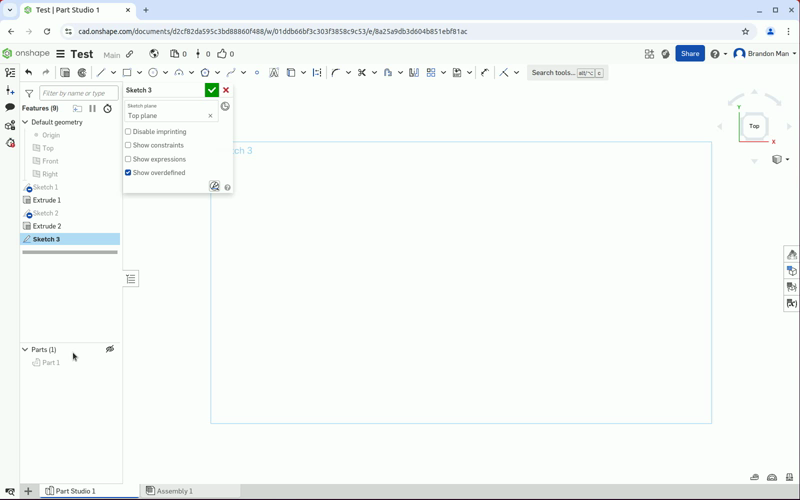
key(c)
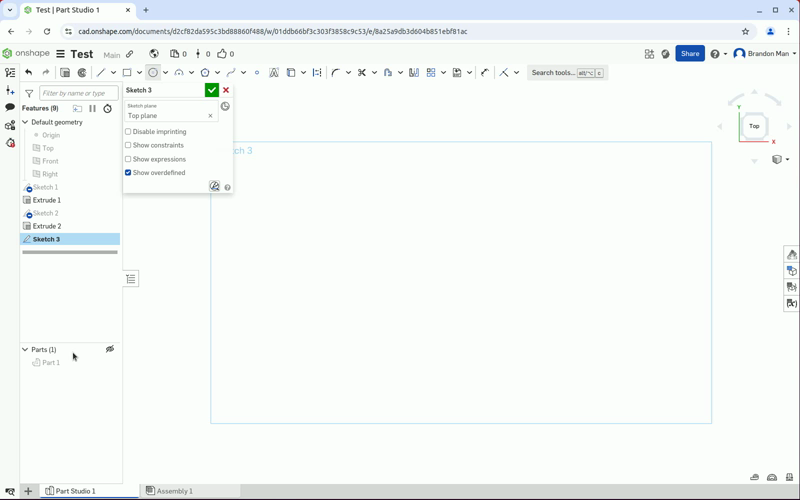
key_down(shift)
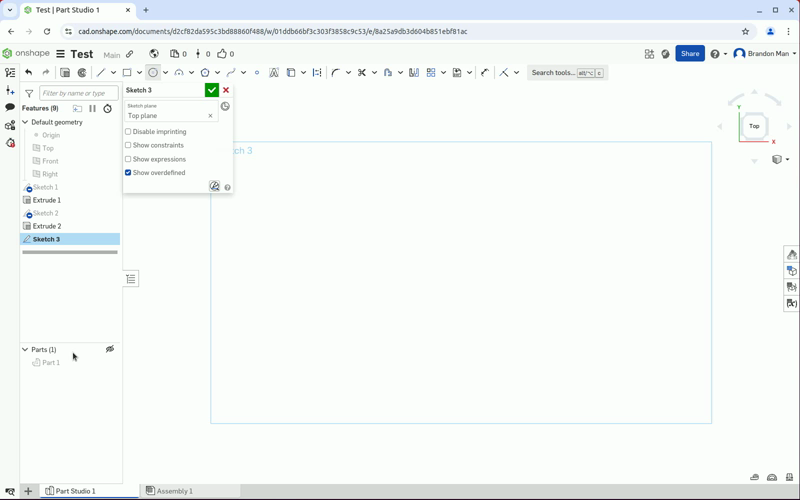
mouse_move(461, 282)
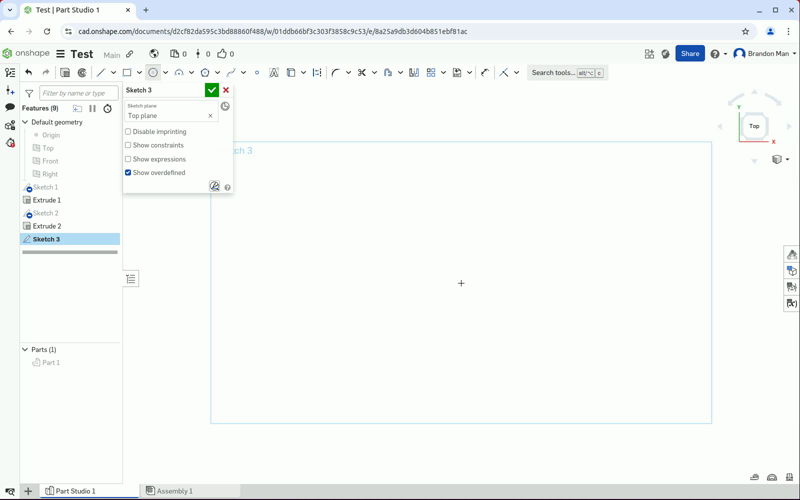
click(461, 282)
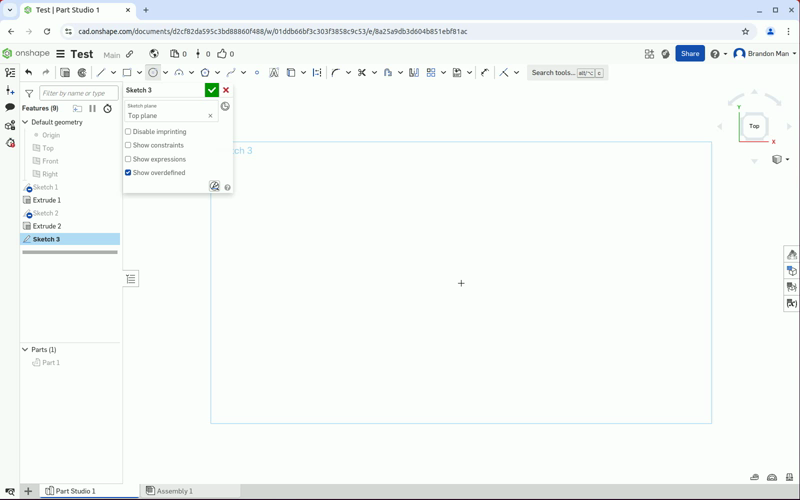
key_up(shift)
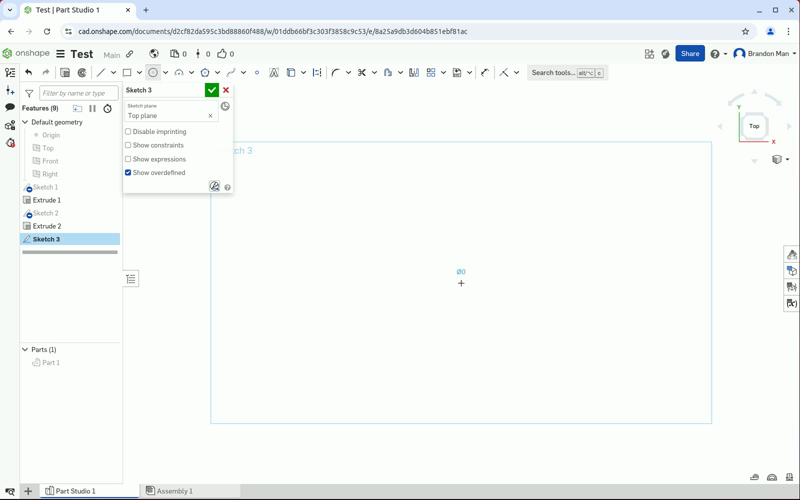
mouse_move(477, 282)
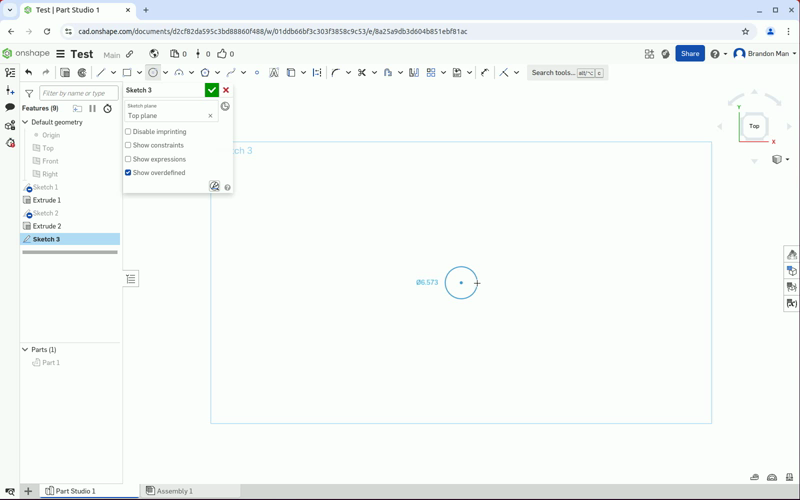
click(477, 282)
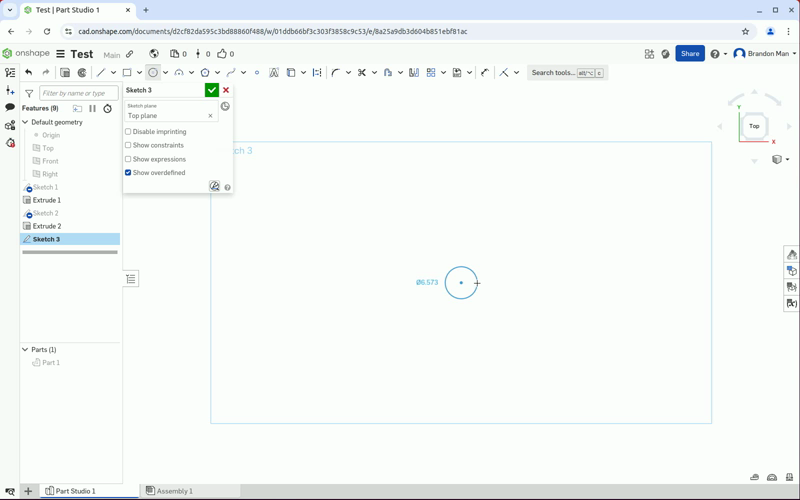
key(esc)
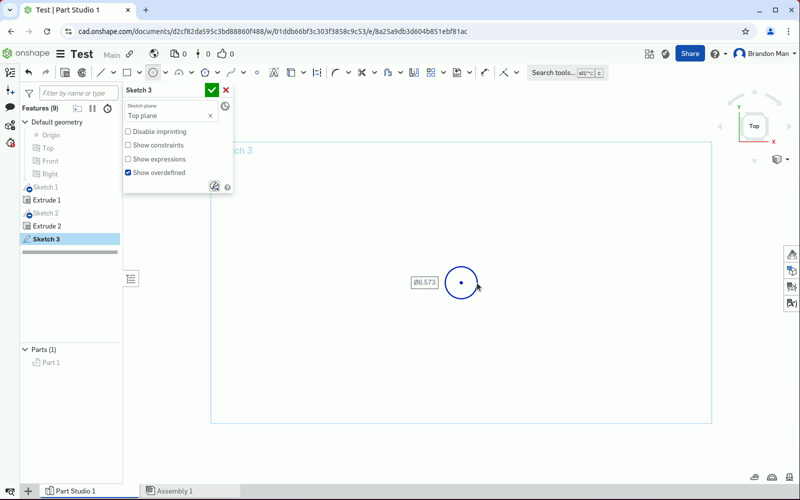
mouse_move(472, 292)
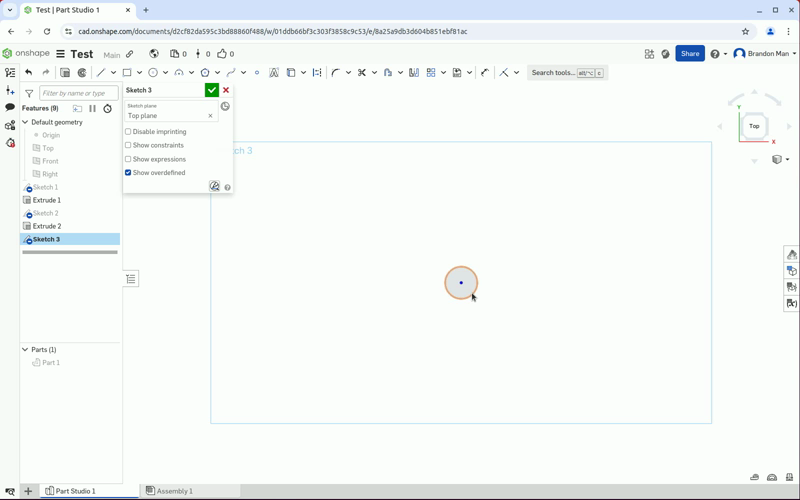
scroll(6)
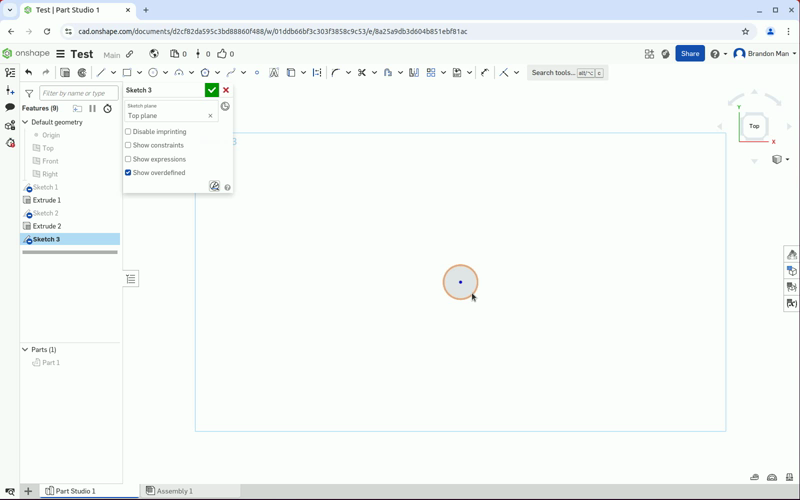
scroll(6)
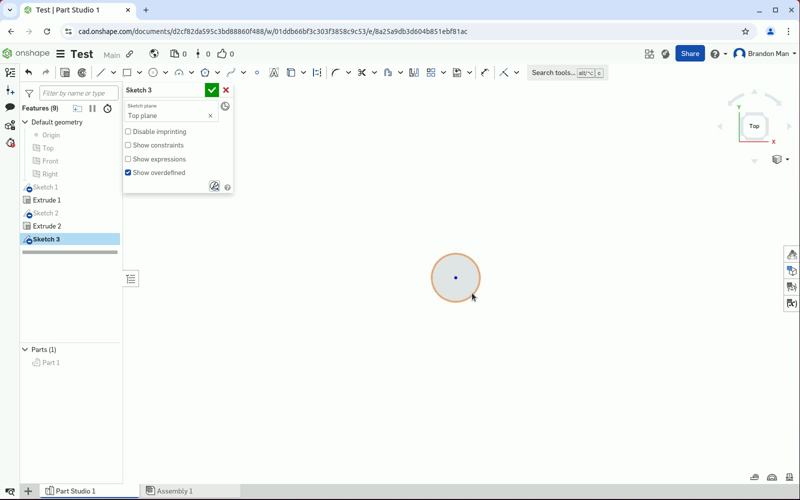
scroll(6)
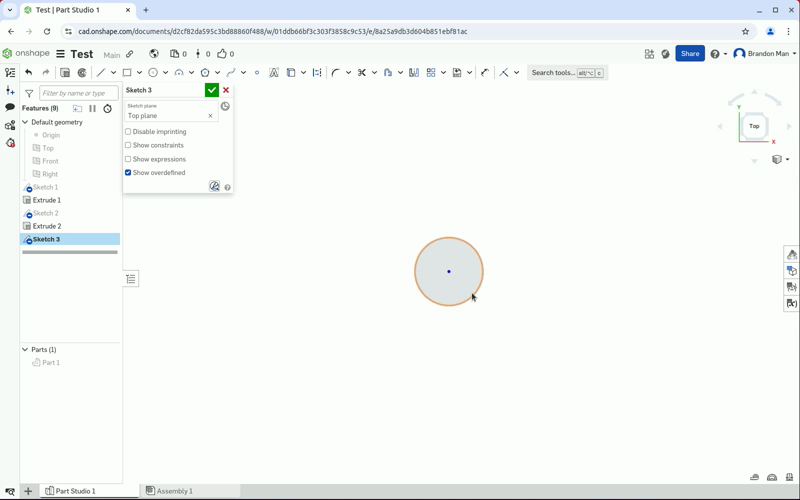
scroll(6)
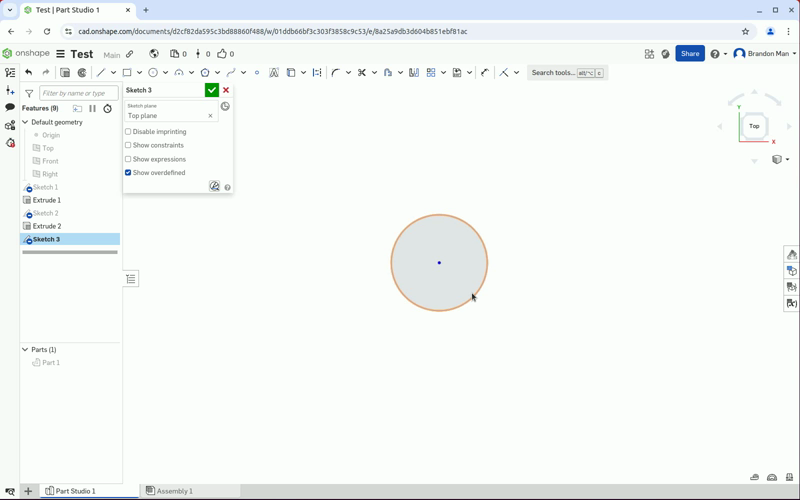
scroll(6)
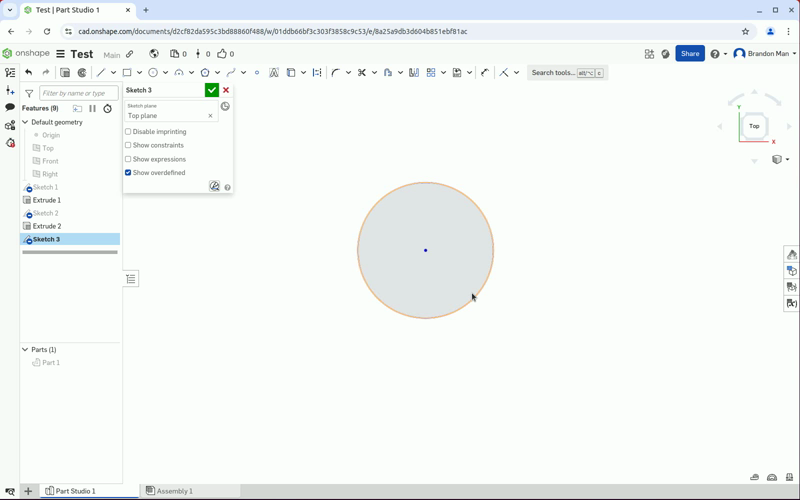
scroll(6)
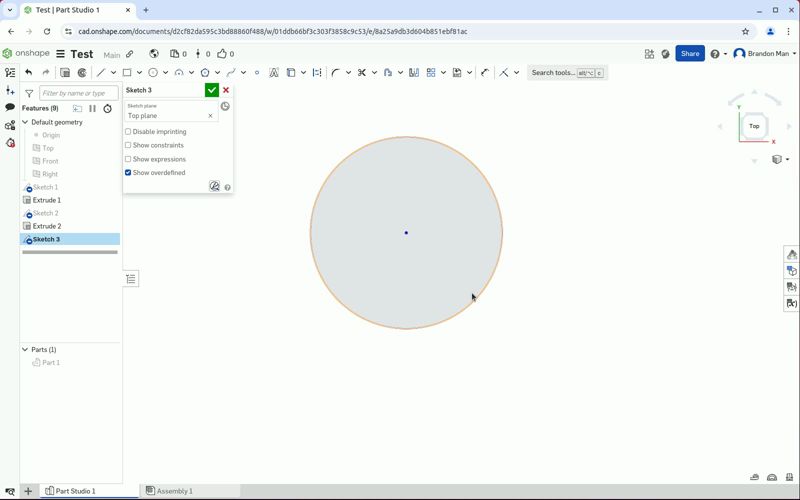
scroll(6)
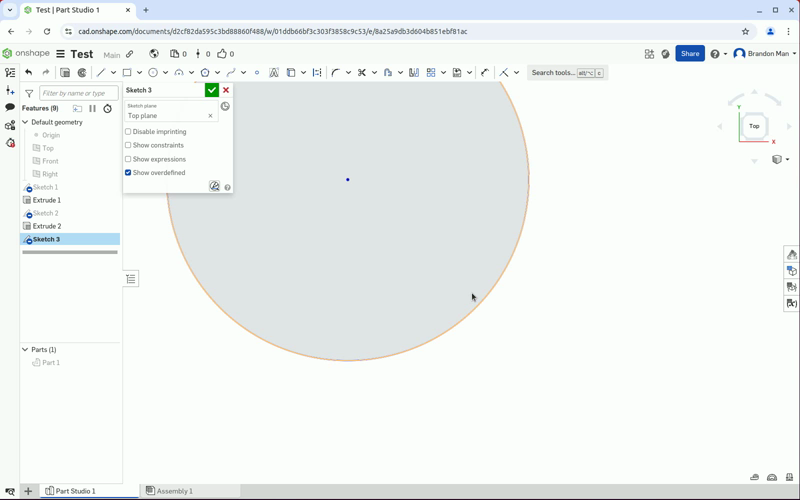
click(472, 292)
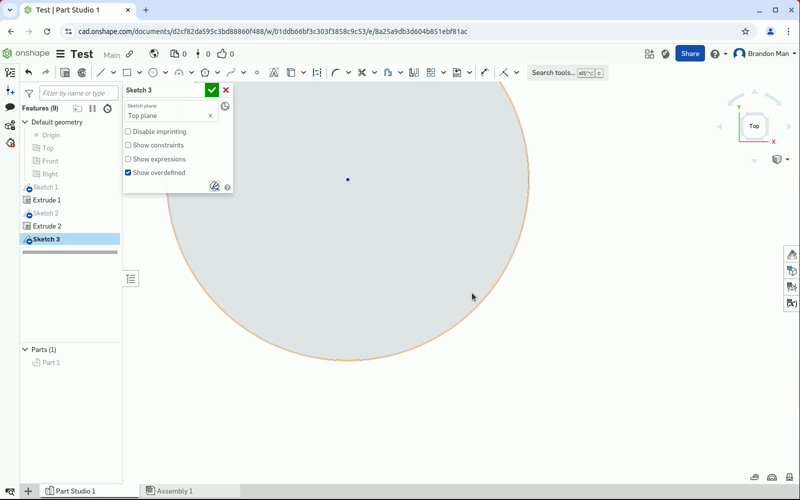
scroll(-6)
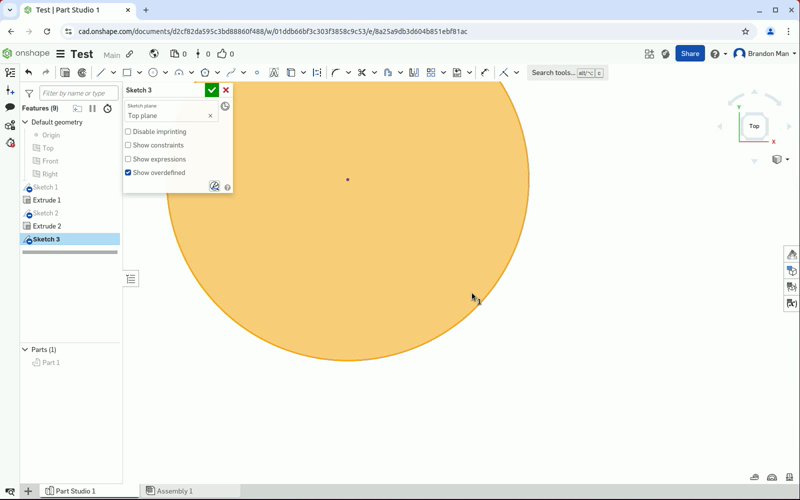
scroll(-6)
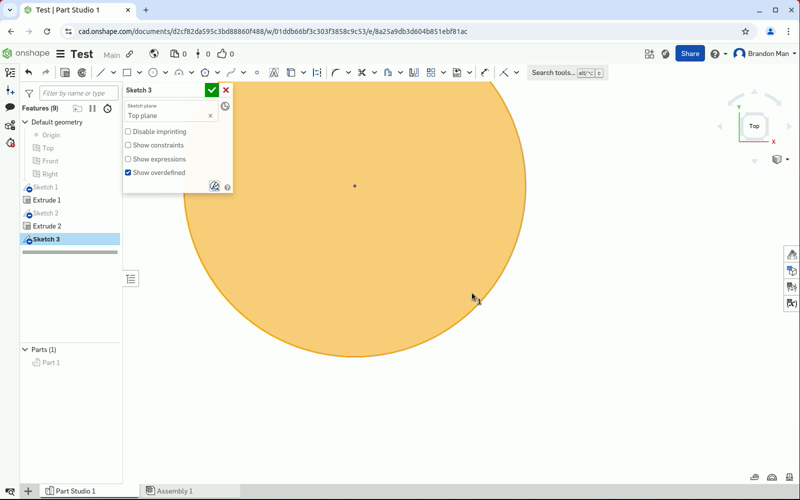
scroll(-6)
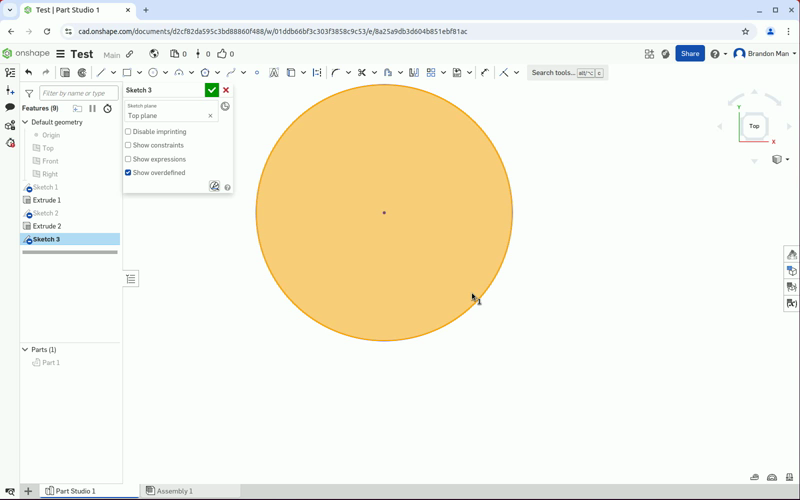
scroll(-6)
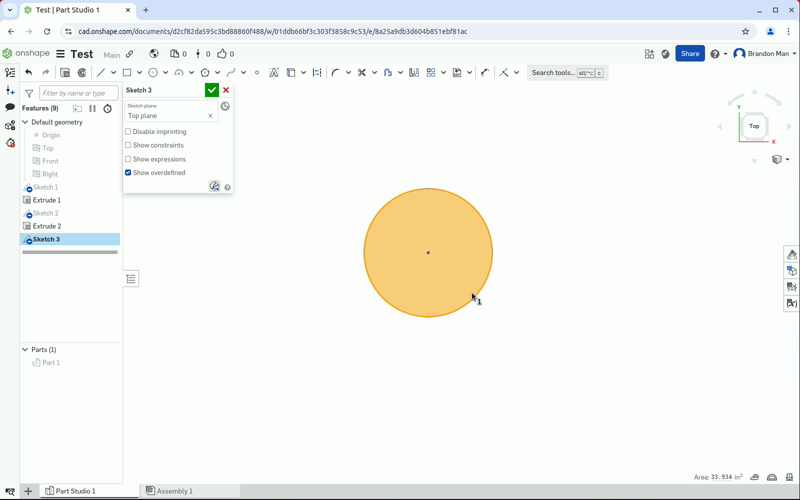
scroll(-6)
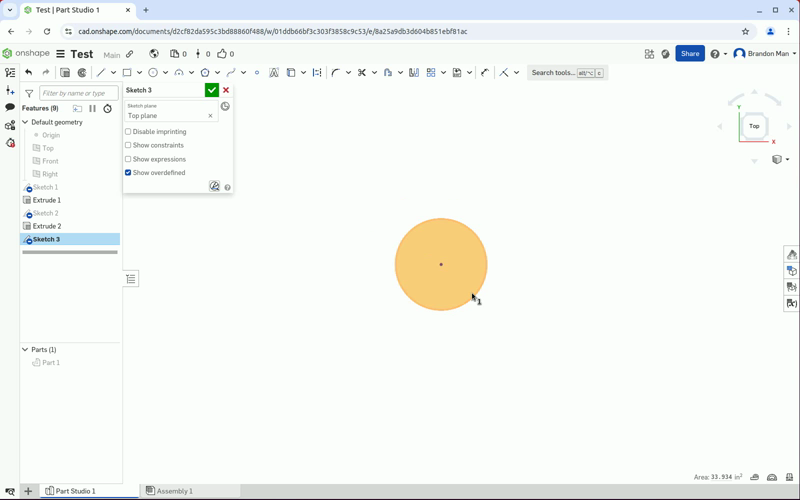
scroll(-6)
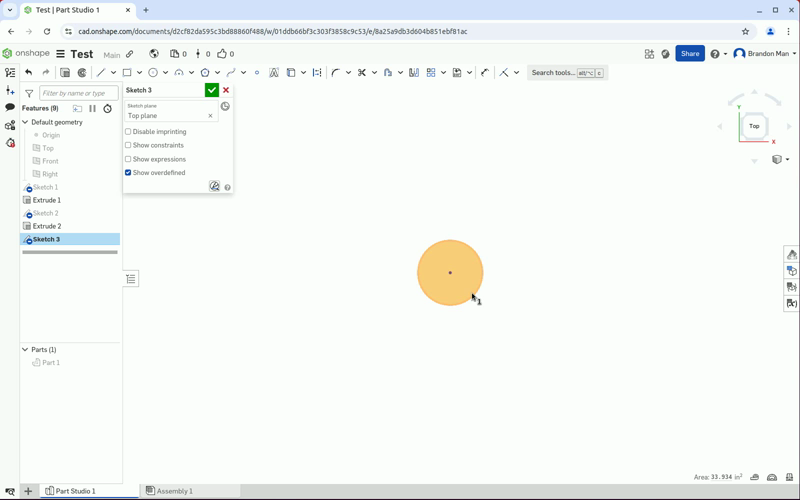
scroll(-6)
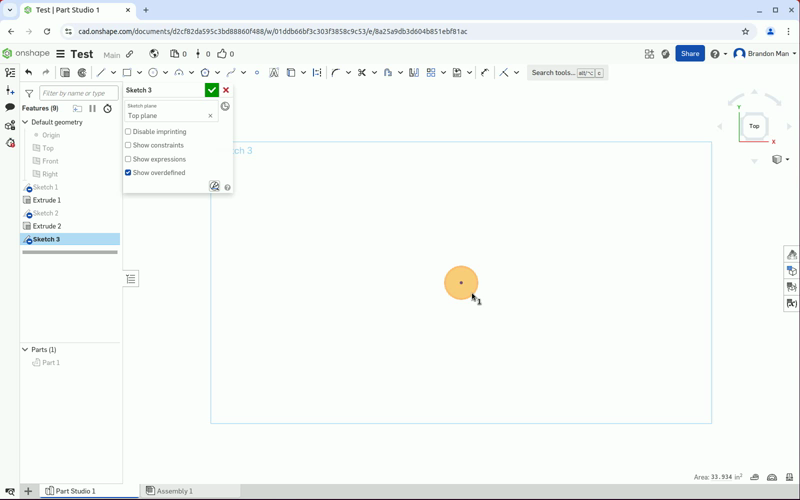
mouse_move(73, 352)
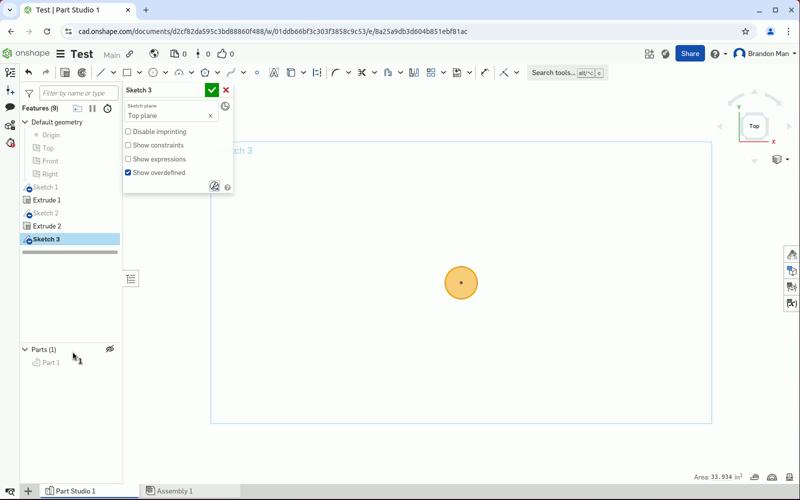
key(shift+y)
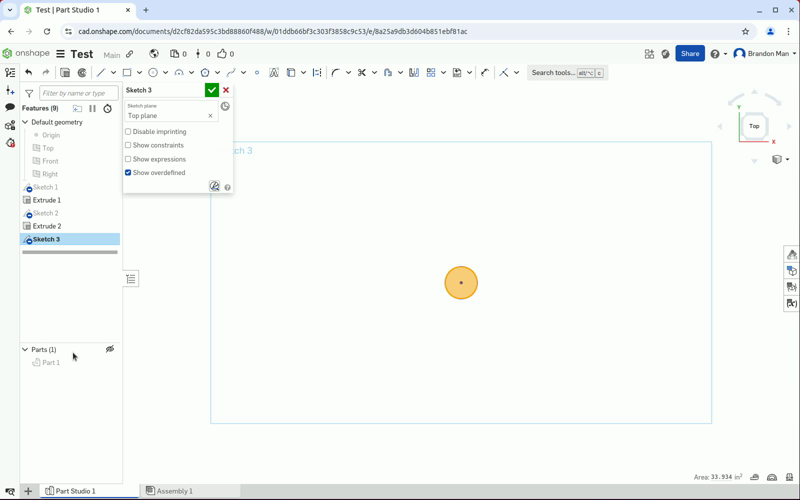
key(shift+e)
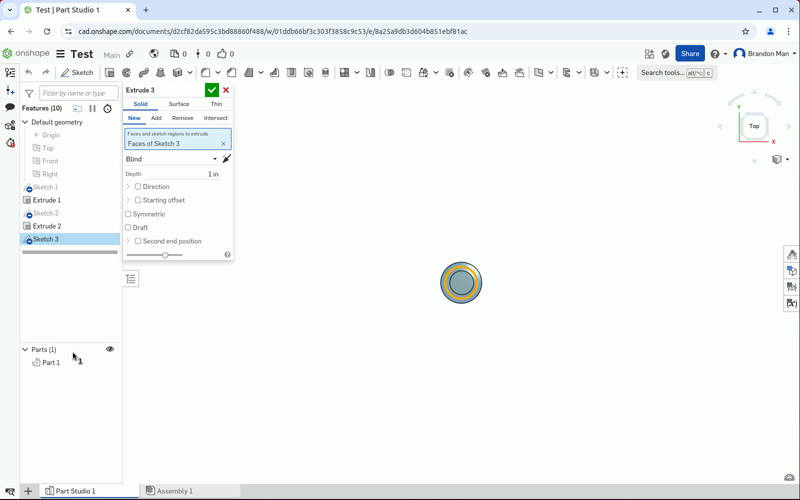
mouse_move(143, 106)
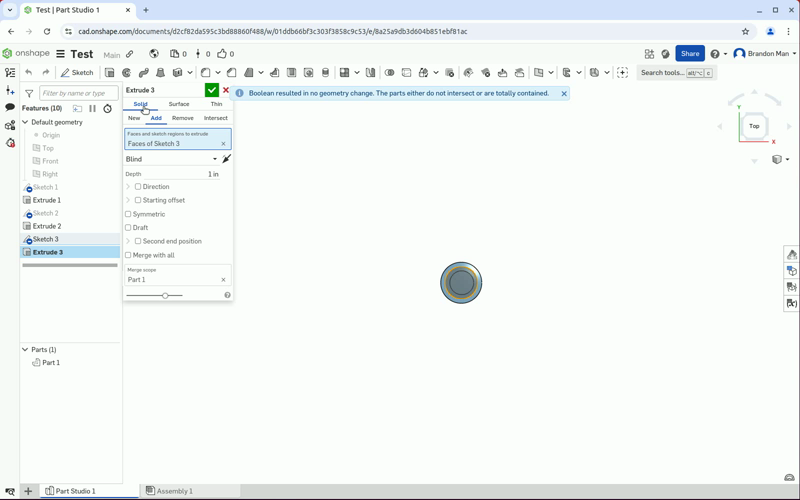
click(143, 106)
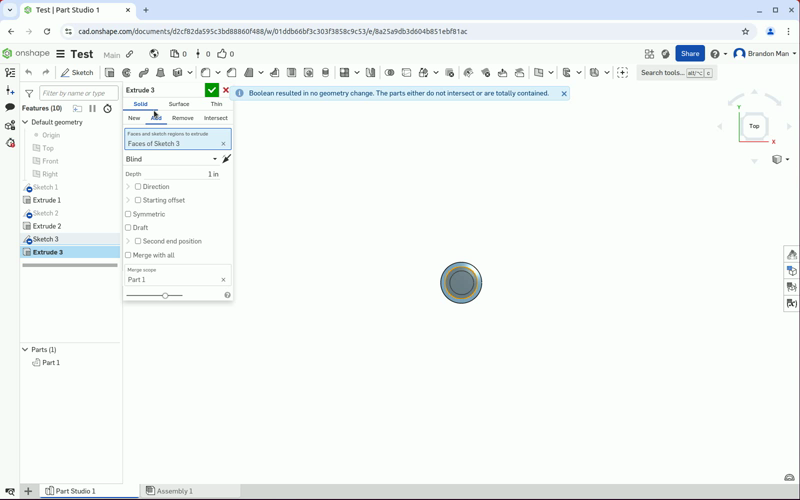
mouse_move(186, 120)
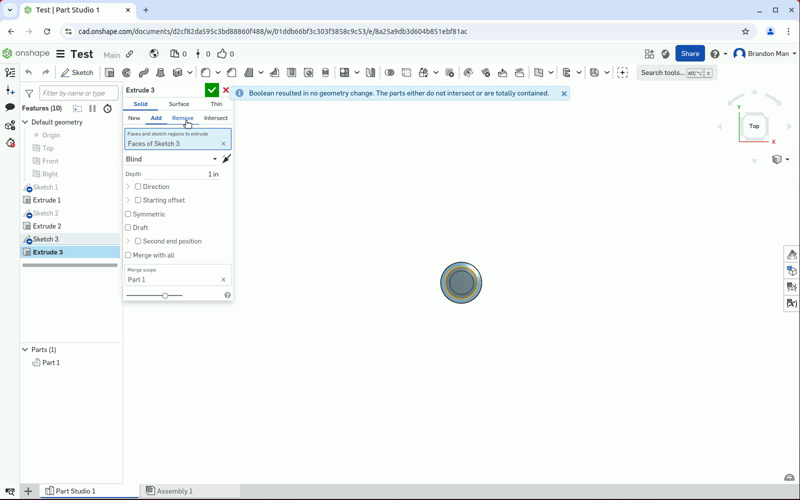
click(186, 120)
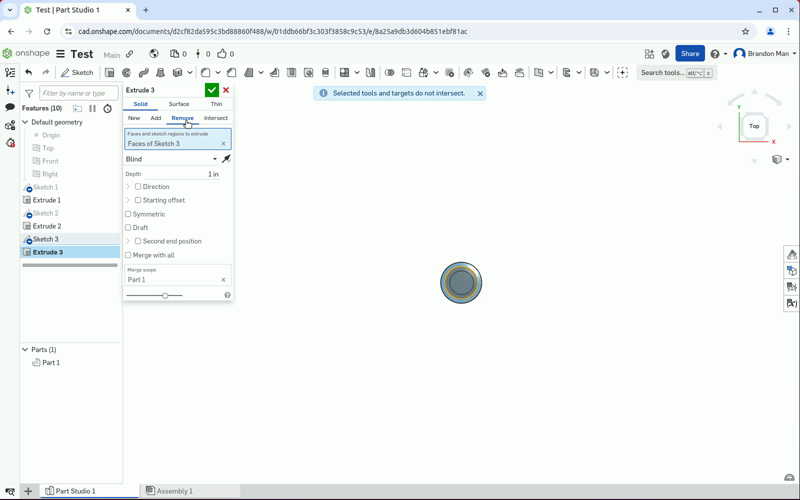
key(tab, 4)
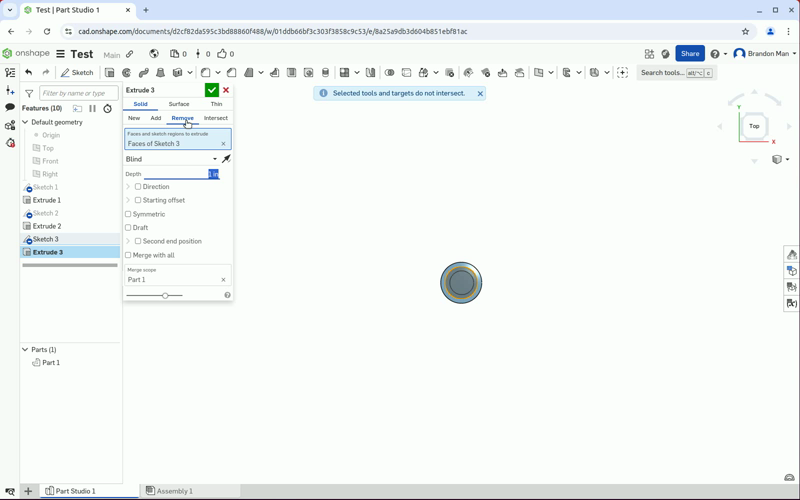
text(-11.554)
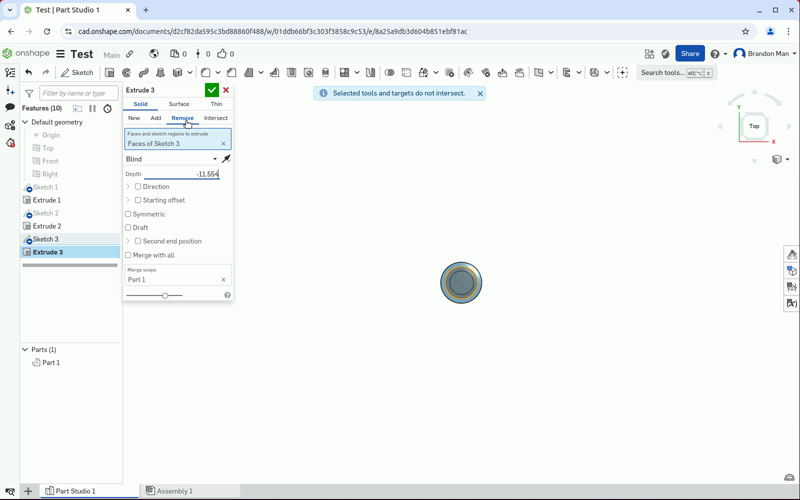
key(tab, 6)
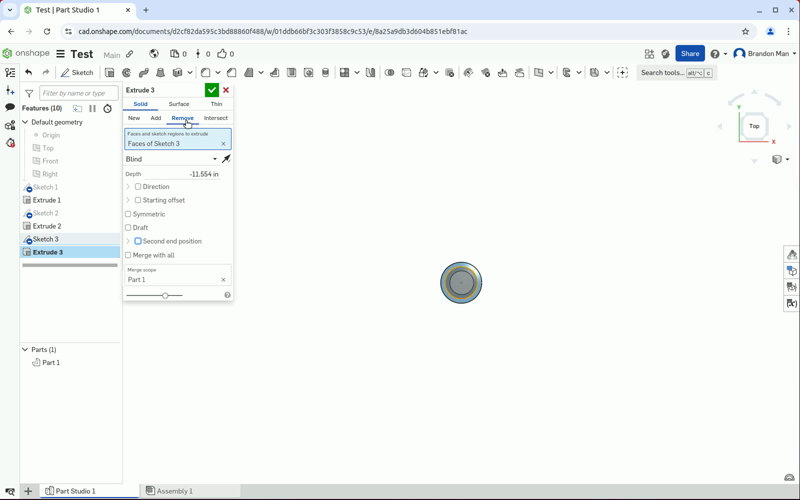
key(space)
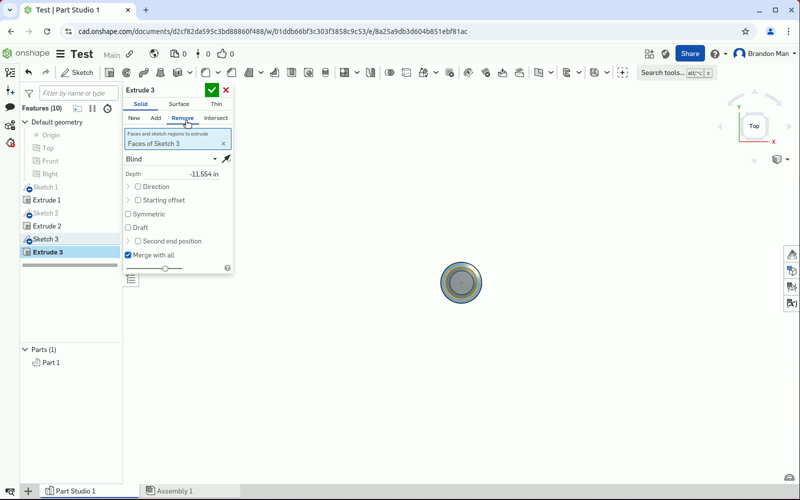
key(enter)
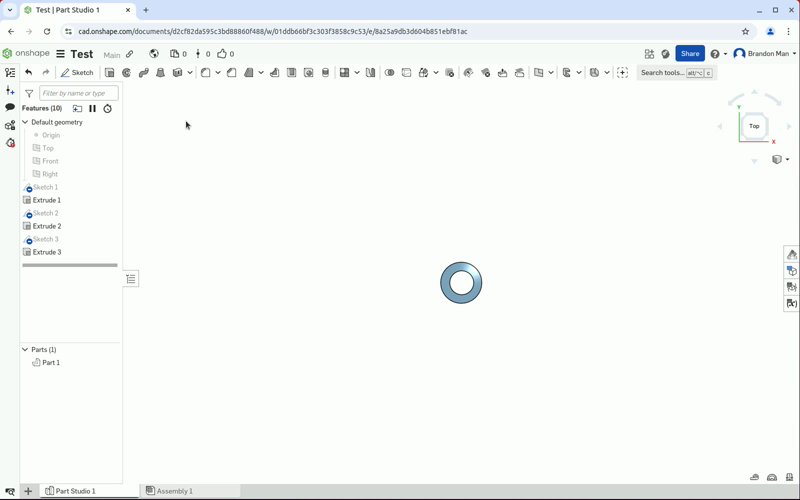
key(shift+h)
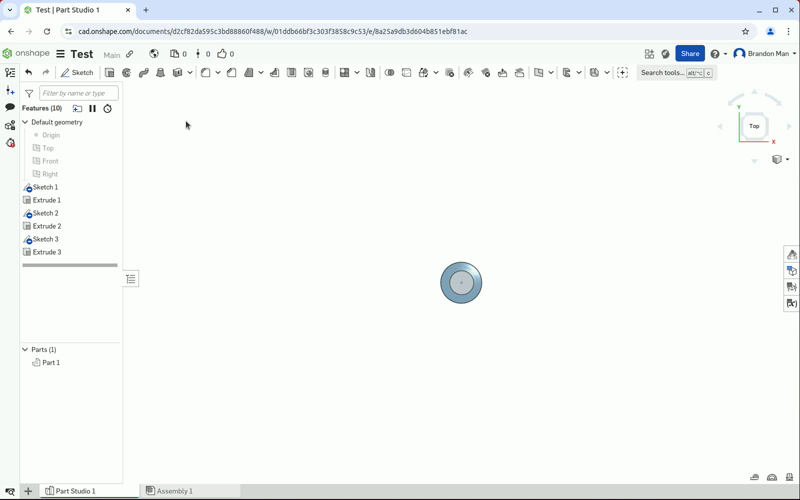
key(shift+h)
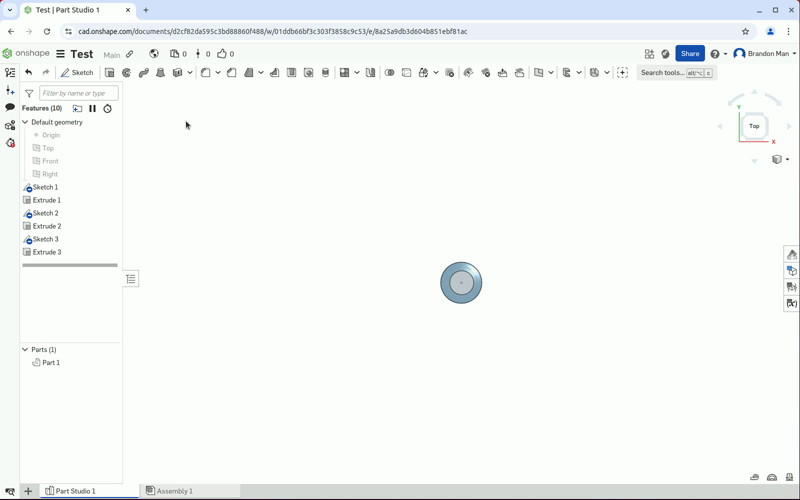
key(shift+7)
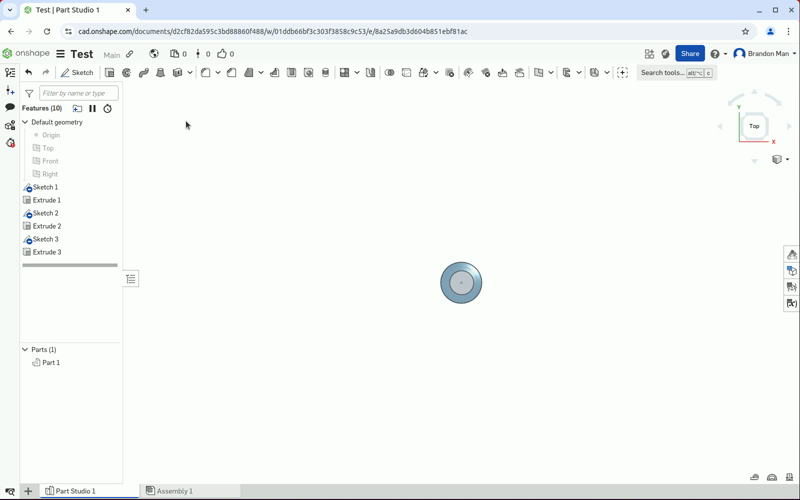
key(up, 3)
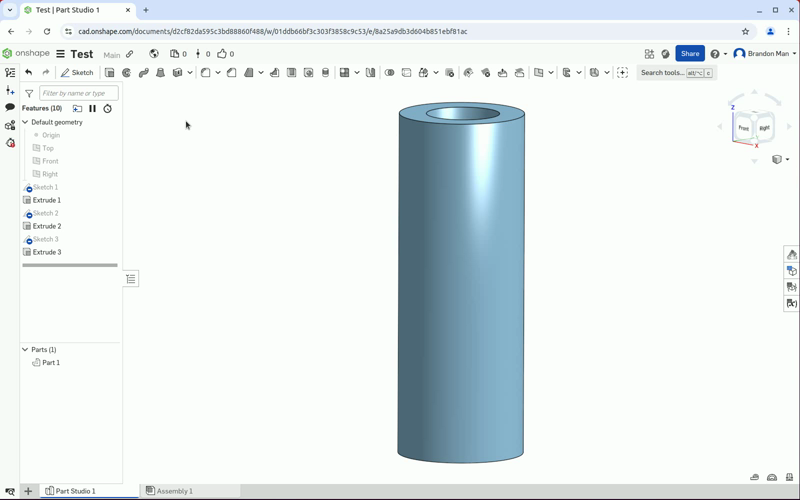
key(left, 3)
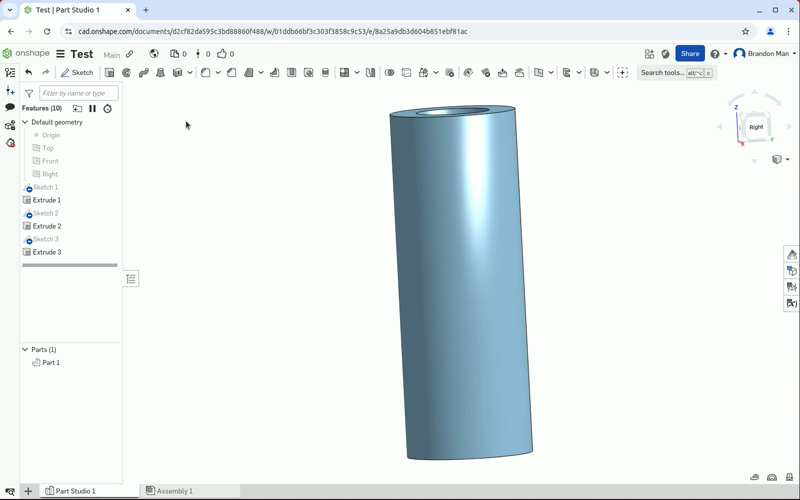
key(right, 3)
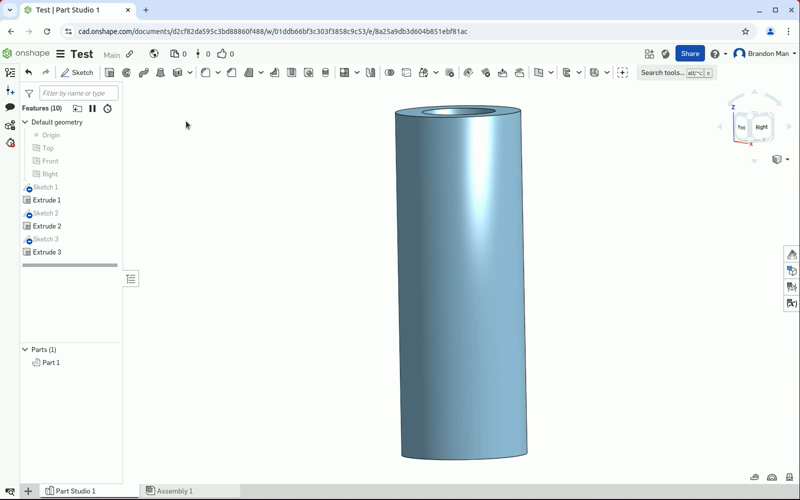
key(down, 3)
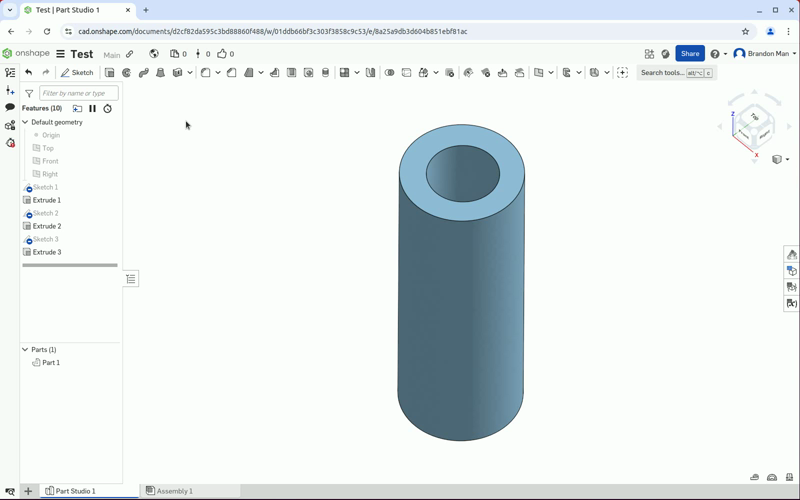
mouse_move(73, 189)
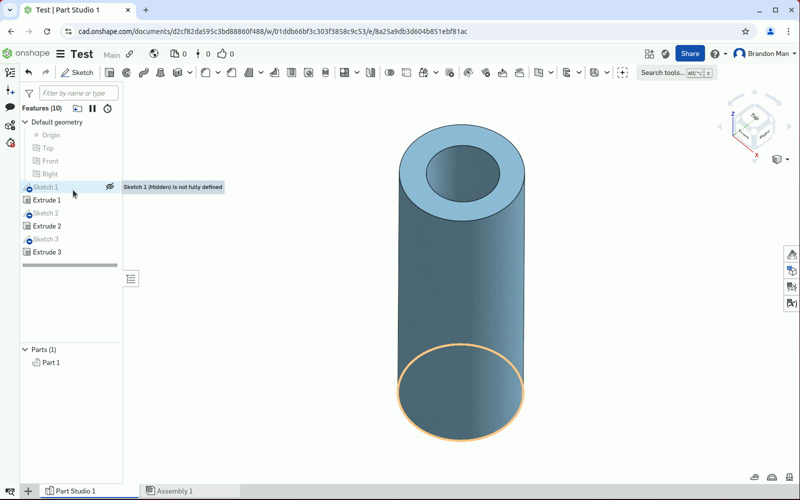
click(73, 189)